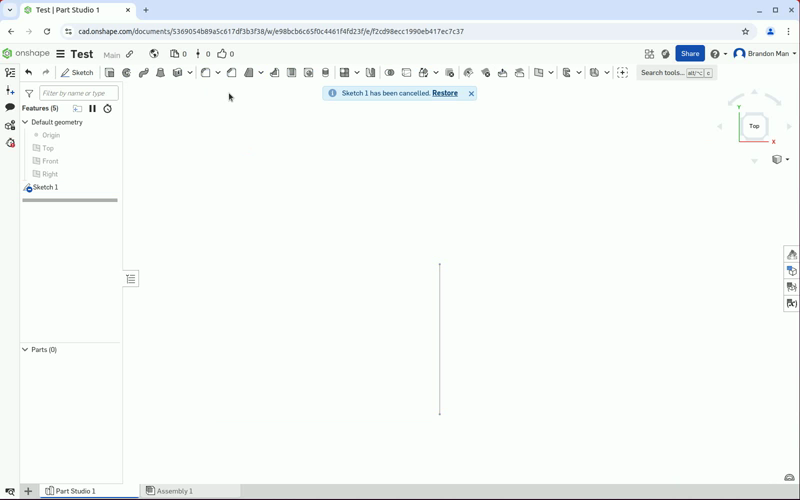
key(shift+h)
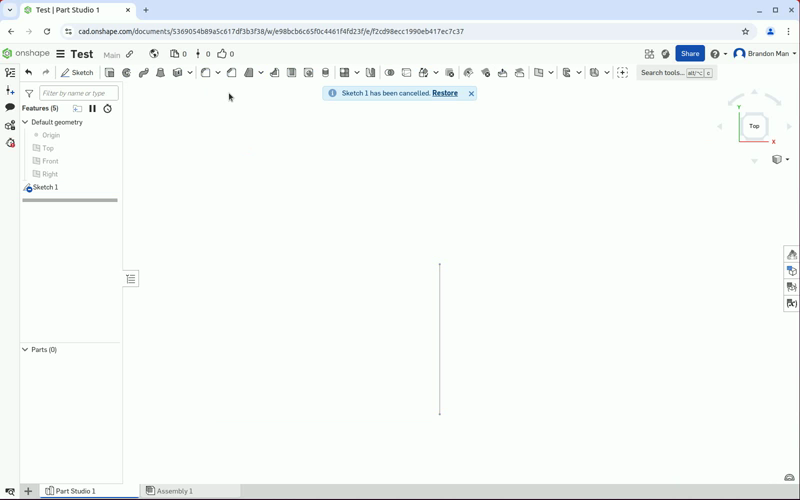
key(shift+s)
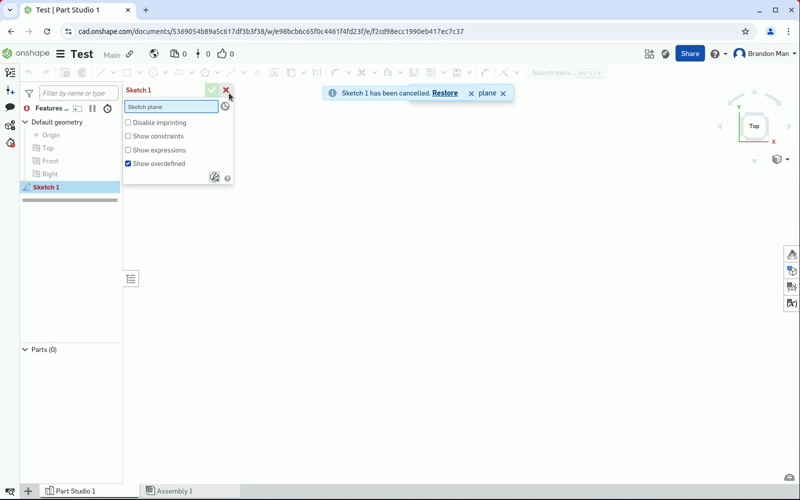
mouse_move(73, 150)
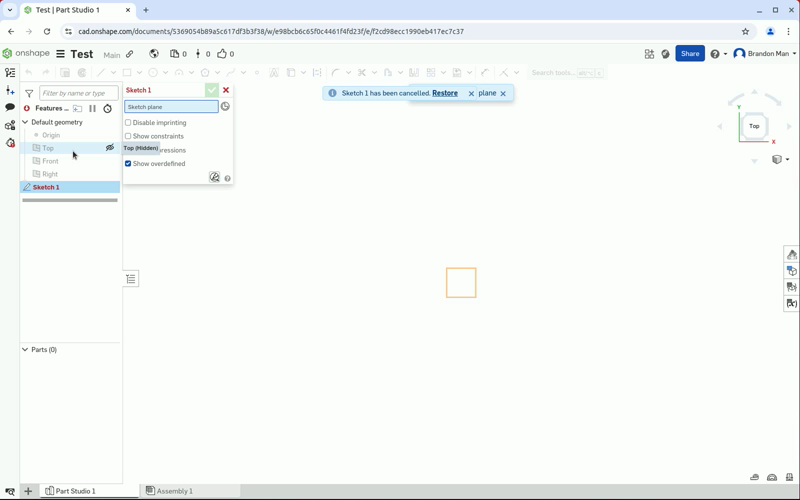
click(73, 150)
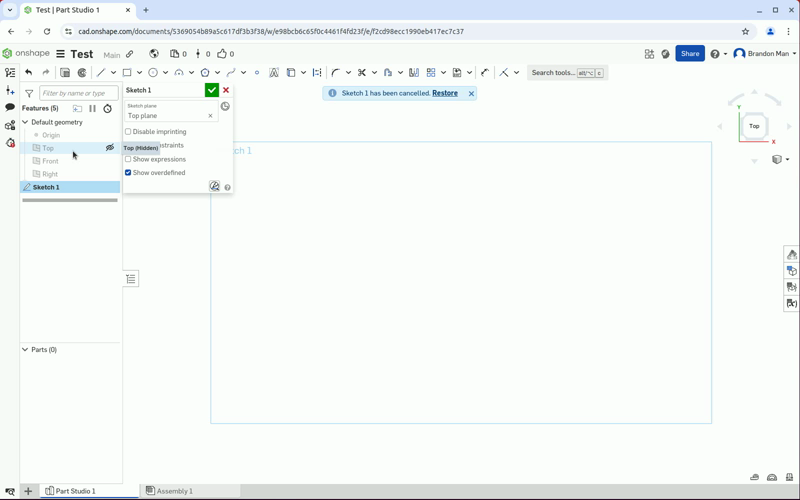
mouse_move(73, 352)
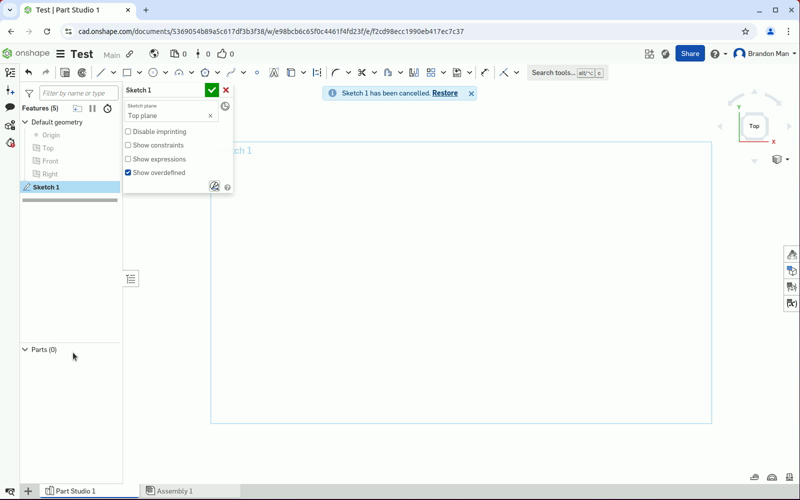
key(y)
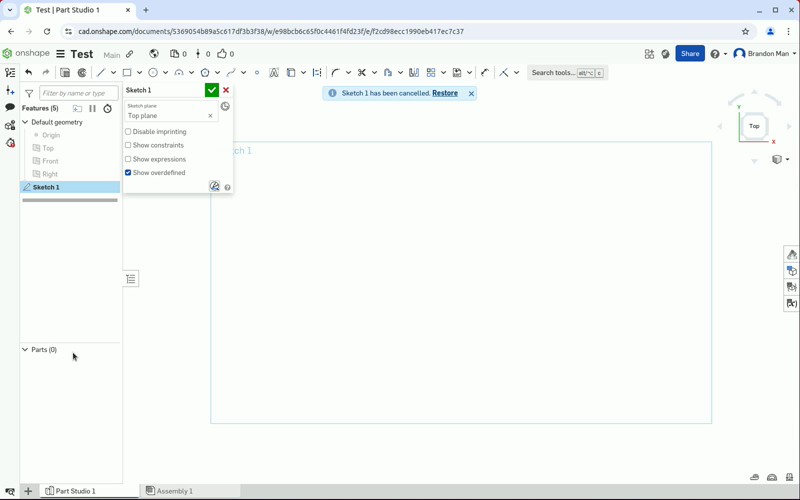
key(l)
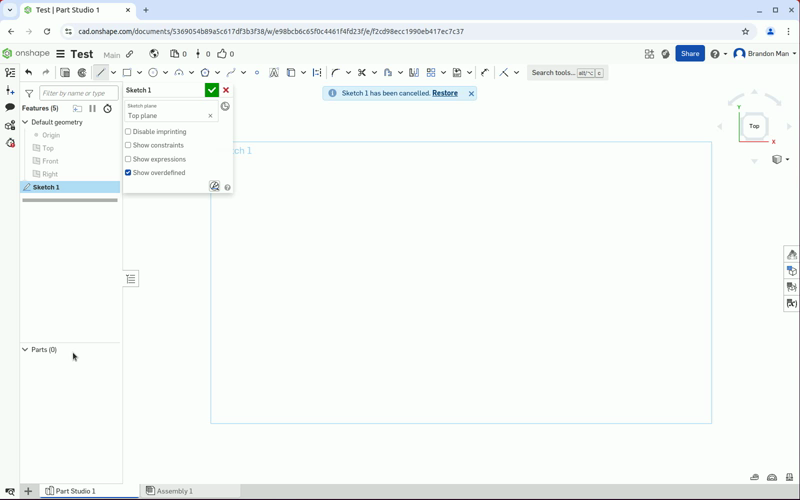
key_down(shift)
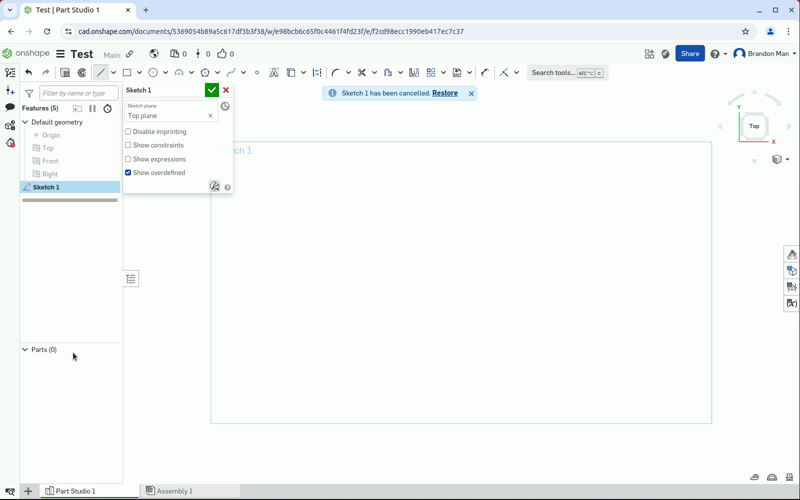
mouse_move(371, 345)
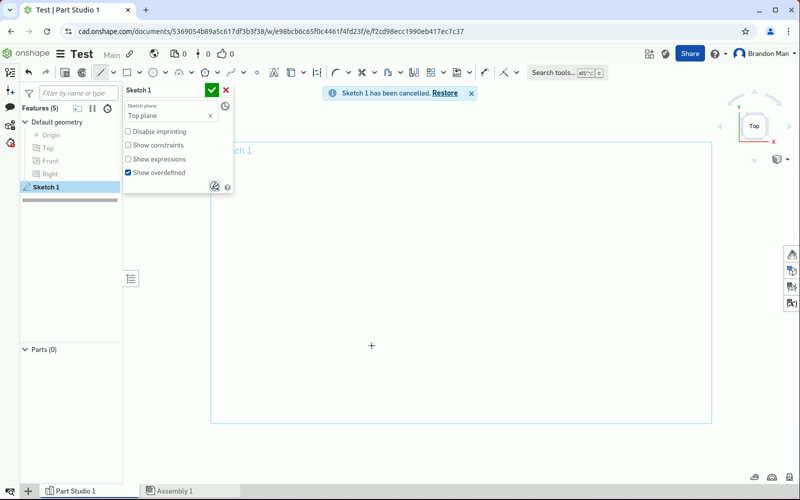
click(371, 345)
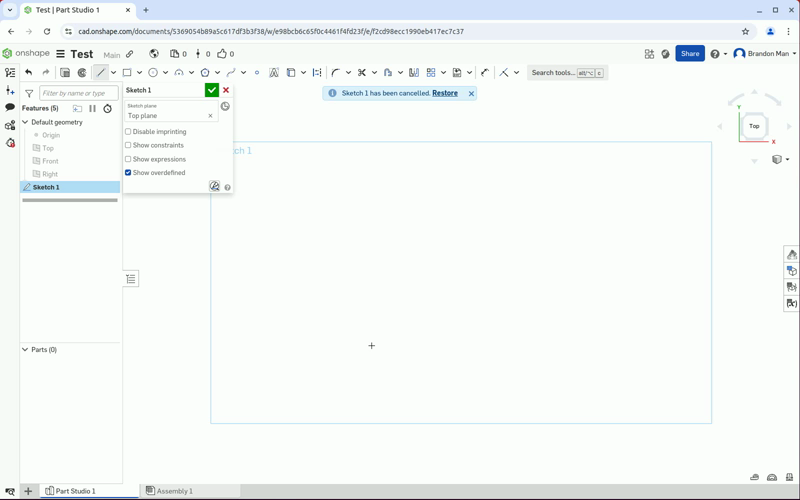
key_up(shift)
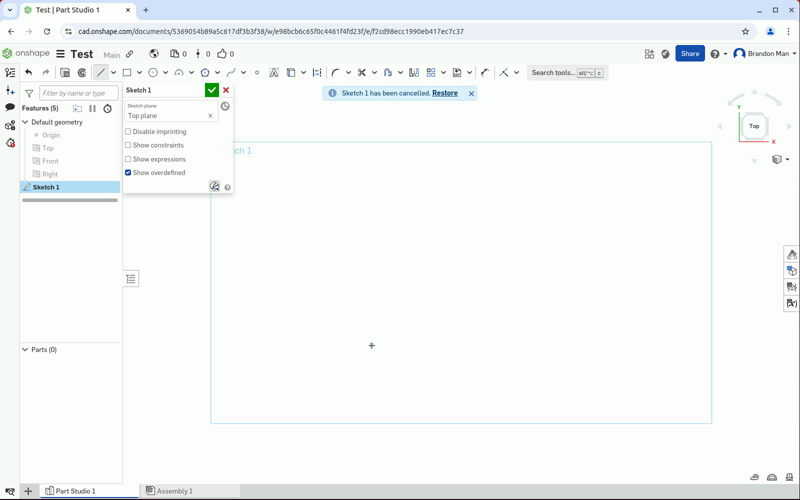
key_down(shift)
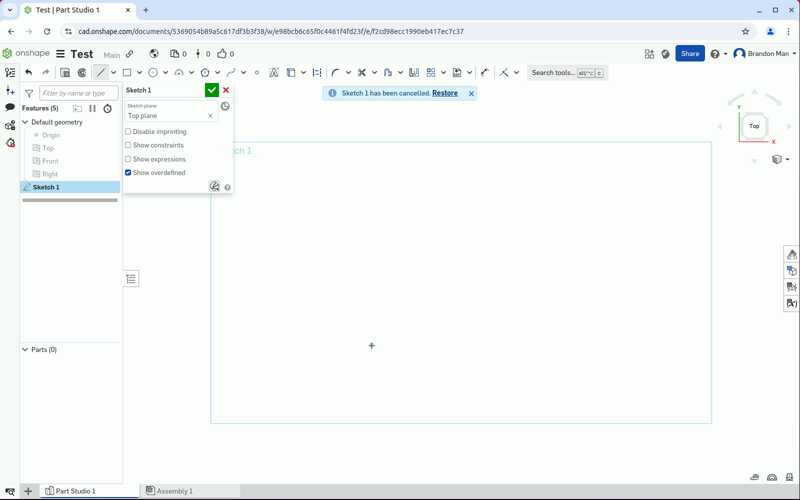
mouse_move(461, 345)
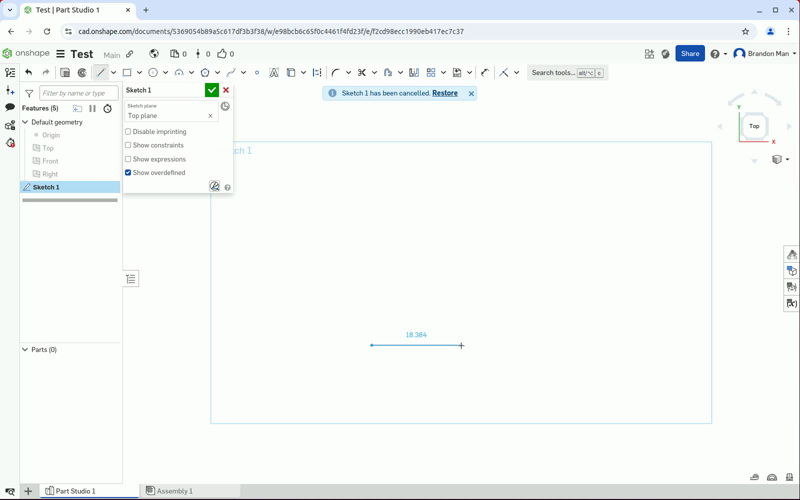
click(461, 345)
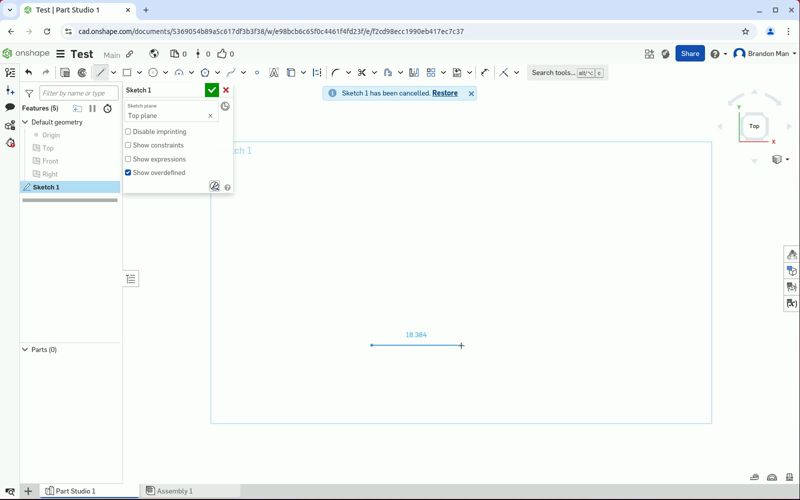
key_up(shift)
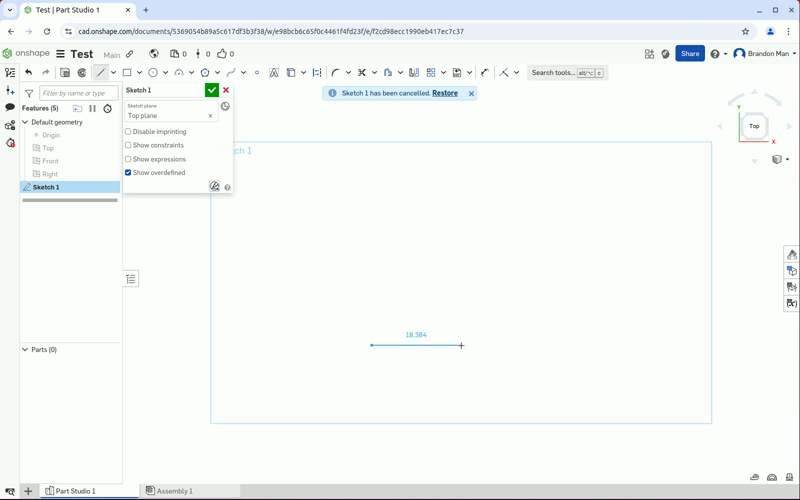
key_down(shift)
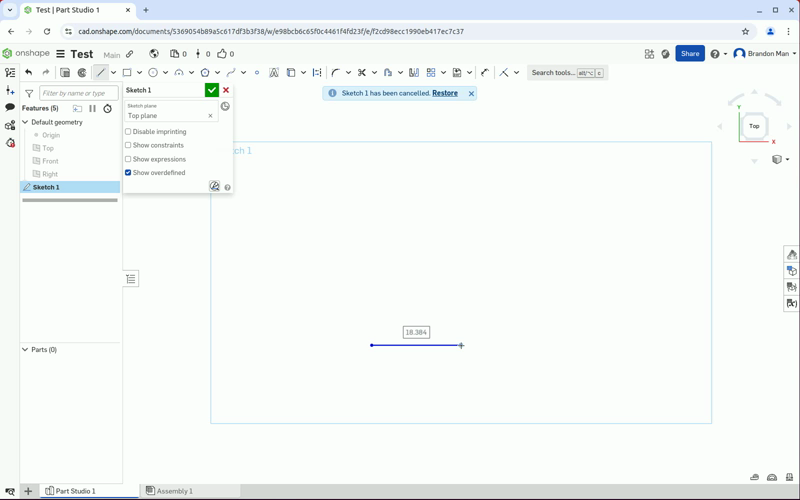
mouse_move(549, 345)
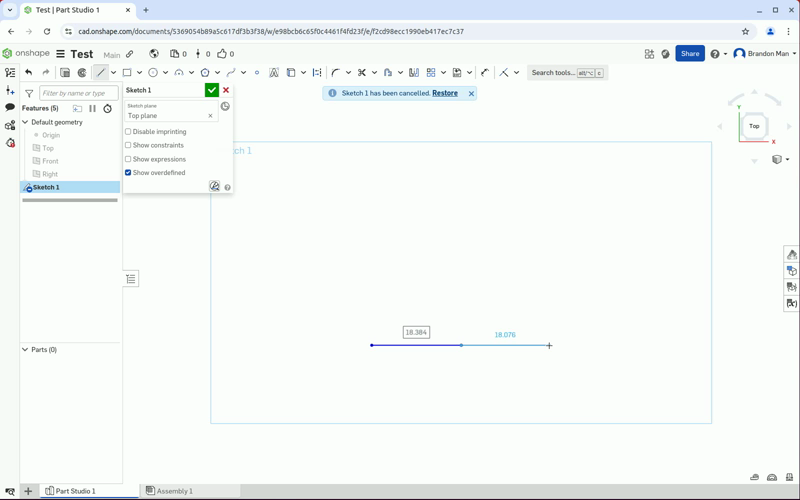
click(549, 345)
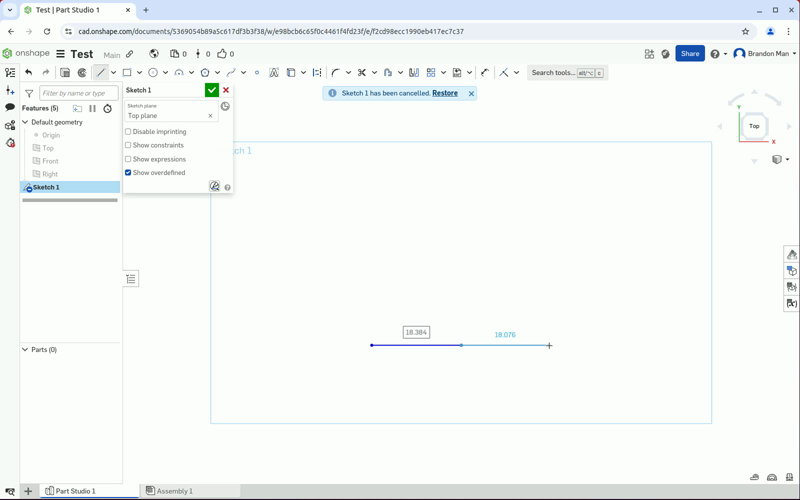
key_up(shift)
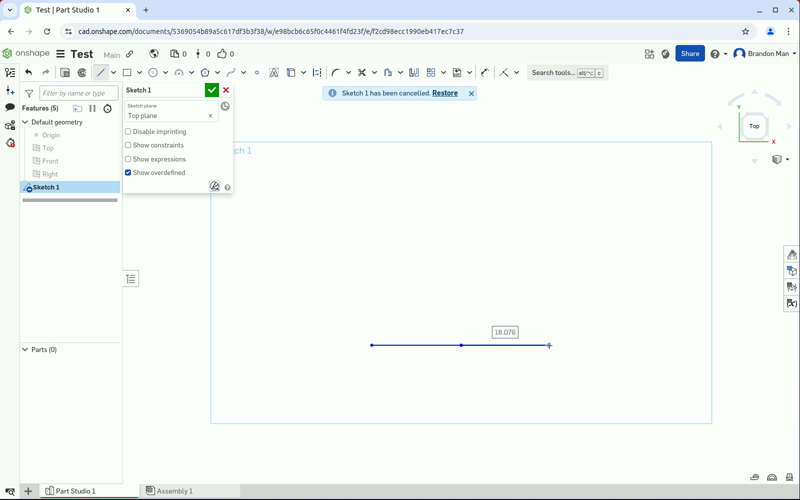
key_down(shift)
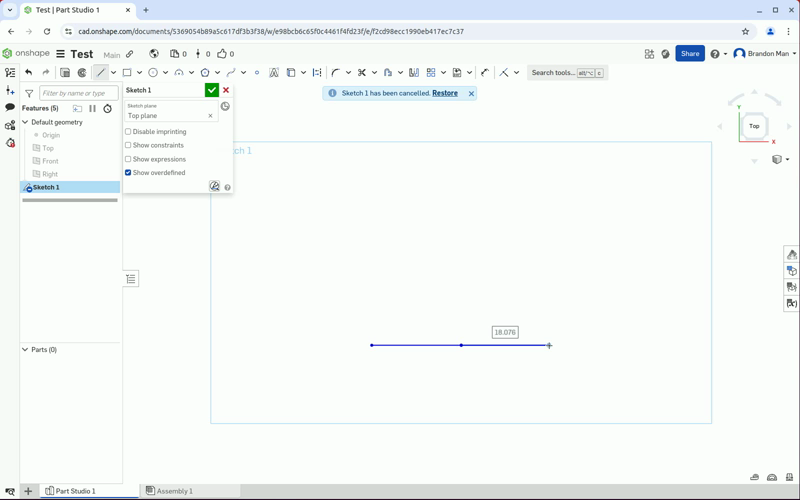
mouse_move(549, 221)
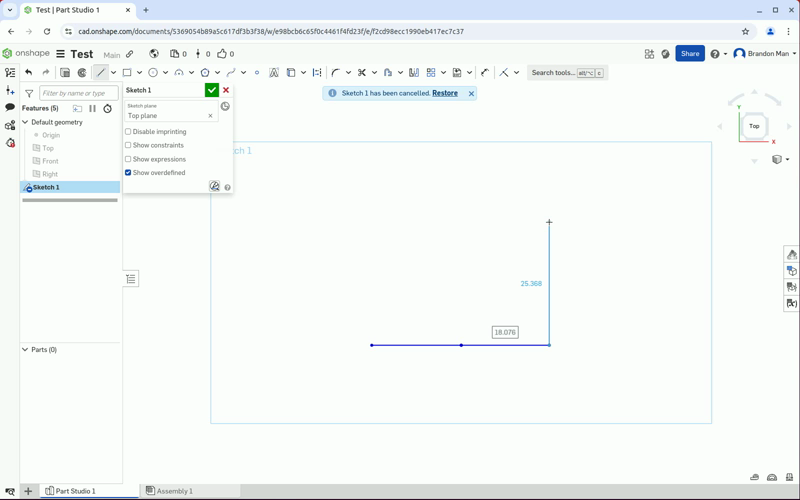
click(549, 221)
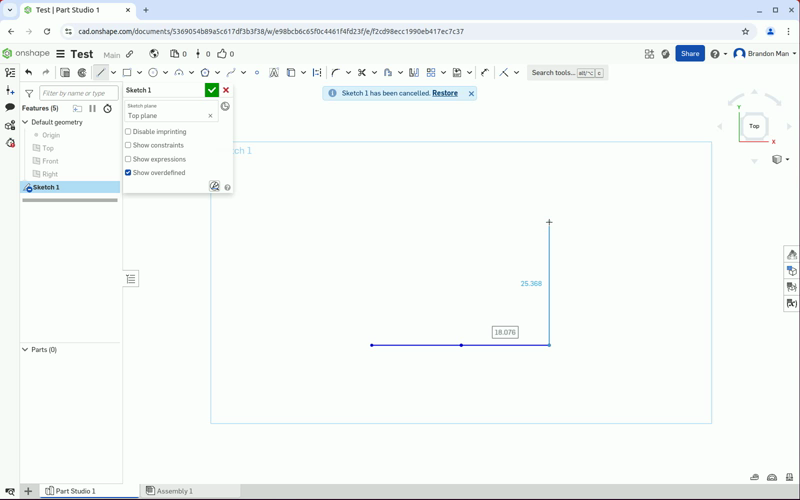
key_up(shift)
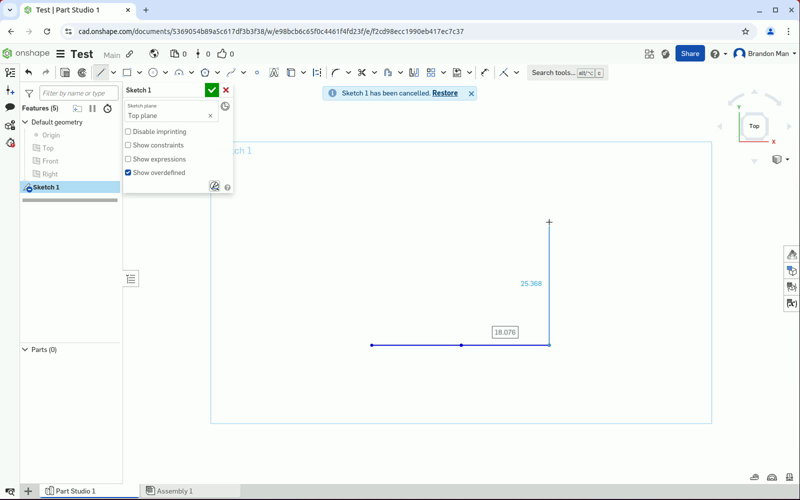
key_down(shift)
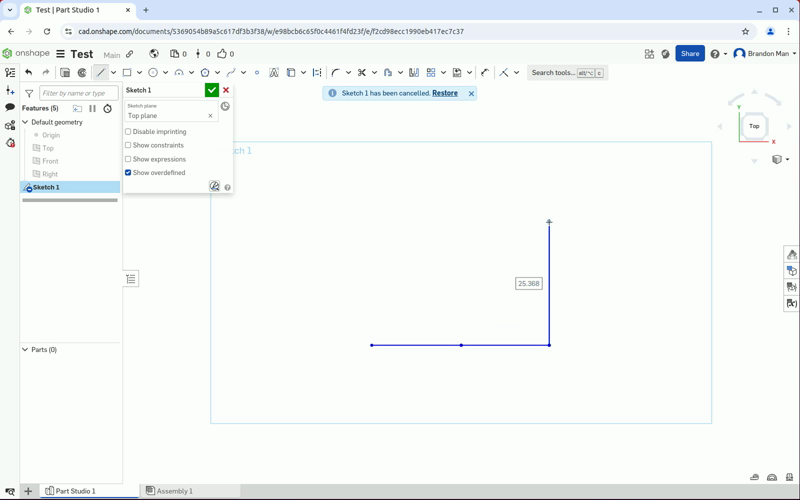
mouse_move(390, 221)
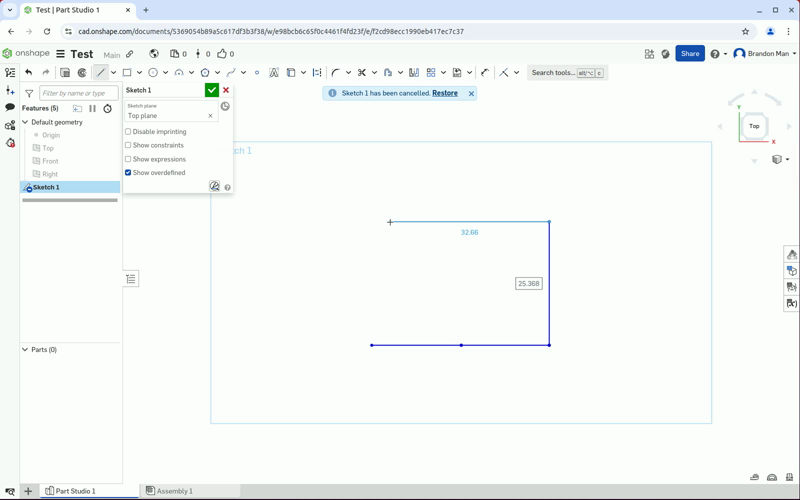
click(390, 221)
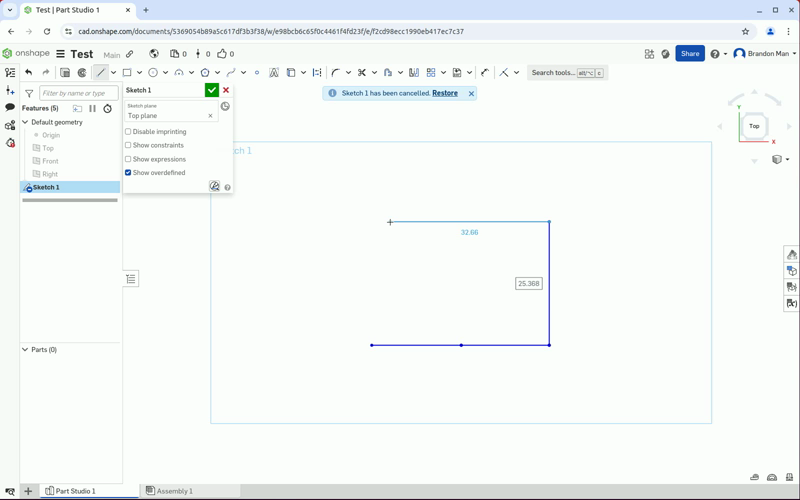
key_up(shift)
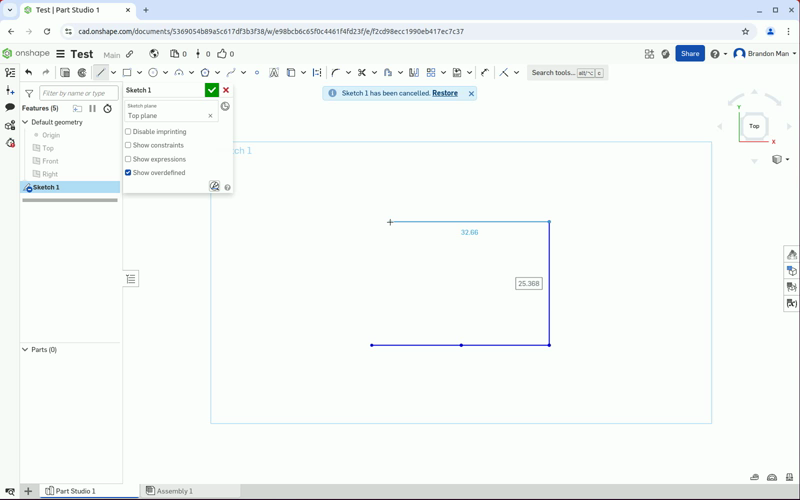
key_down(shift)
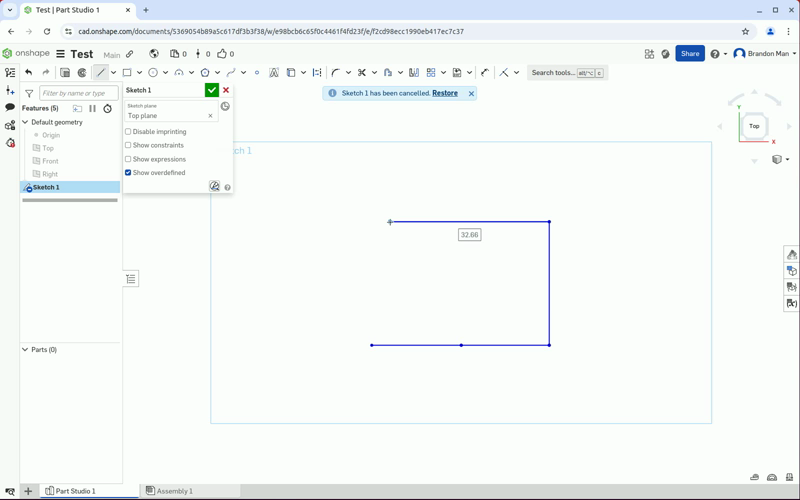
mouse_move(420, 221)
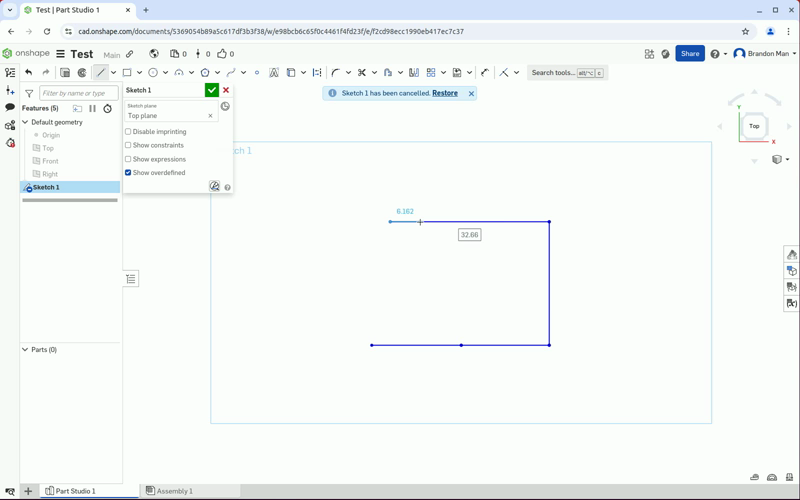
mouse_move(371, 221)
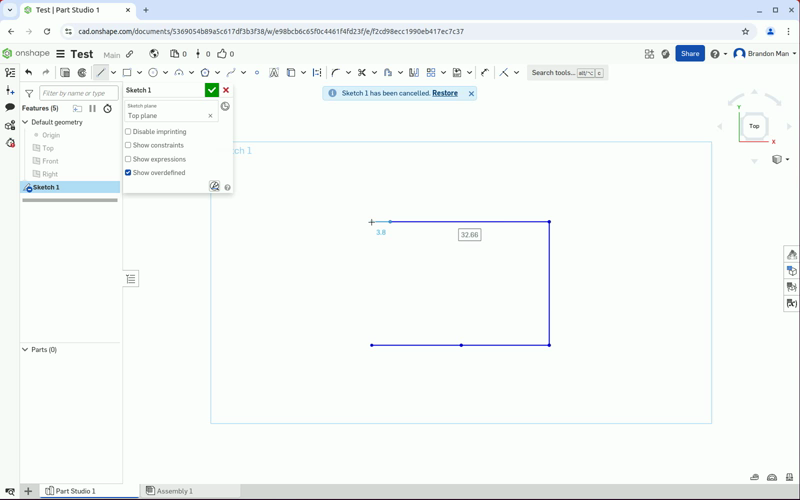
click(371, 221)
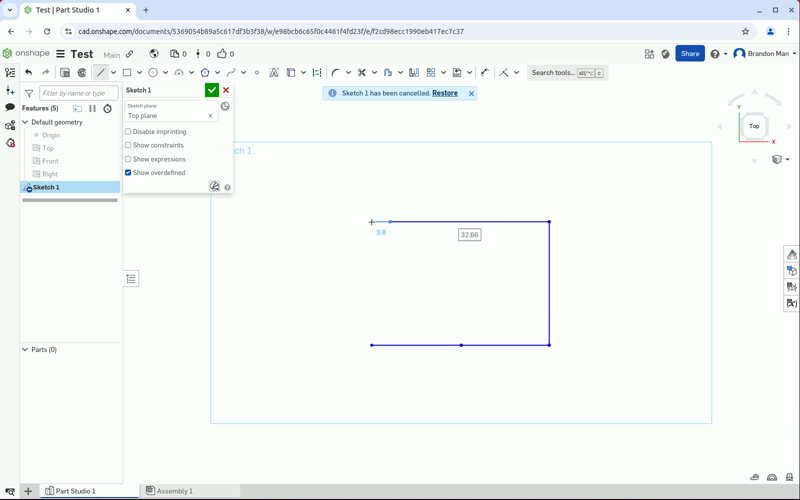
key_up(shift)
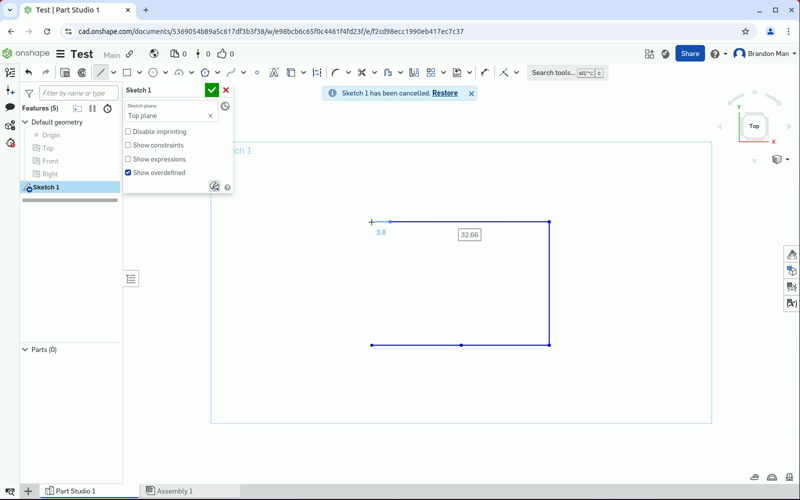
key_down(shift)
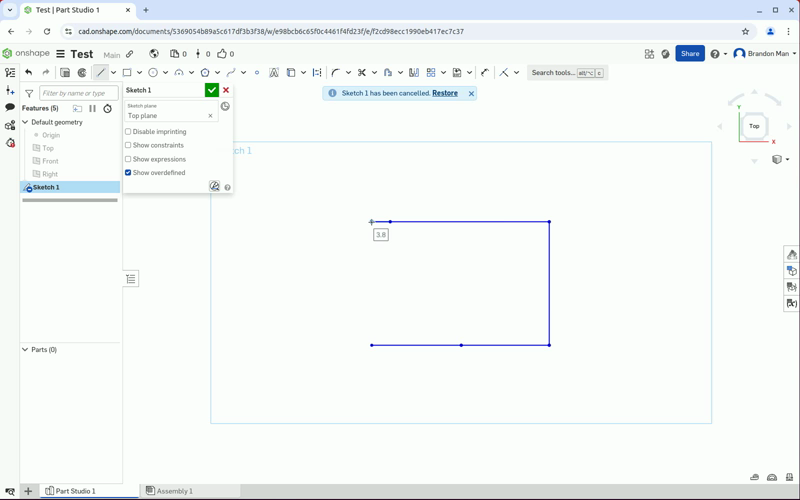
mouse_move(371, 345)
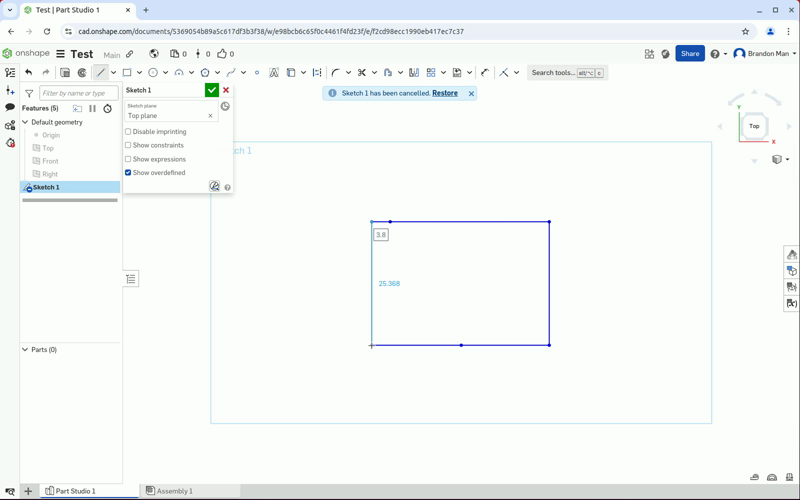
key_up(shift)
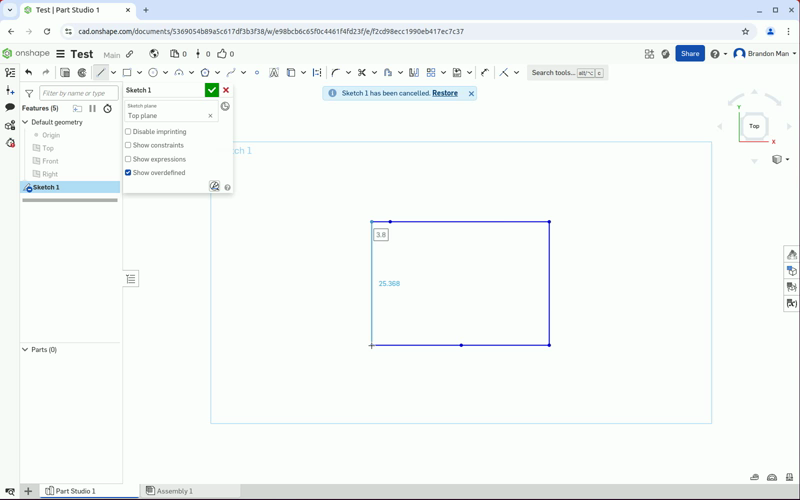
click(371, 345)
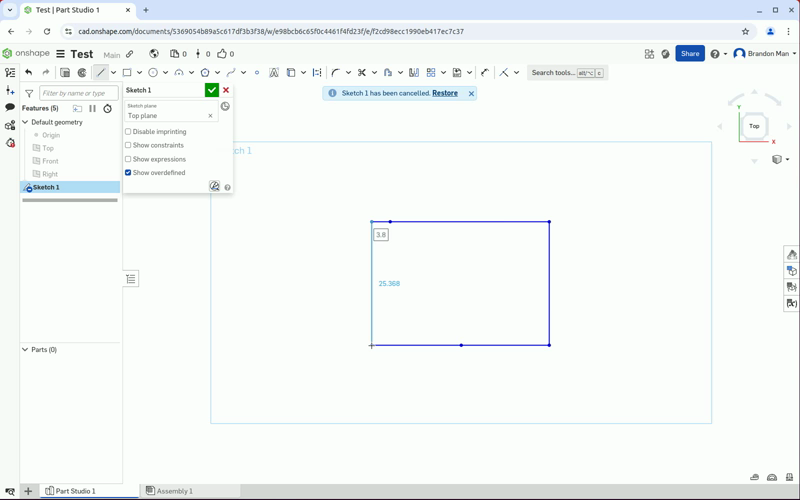
key(esc)
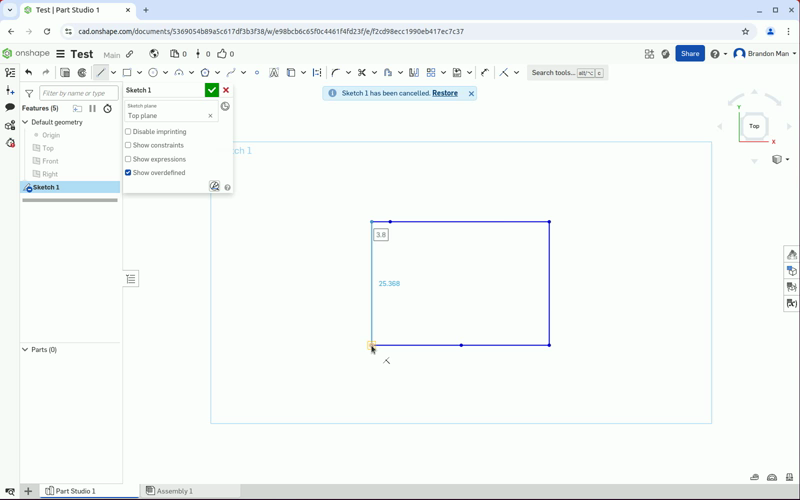
mouse_move(485, 264)
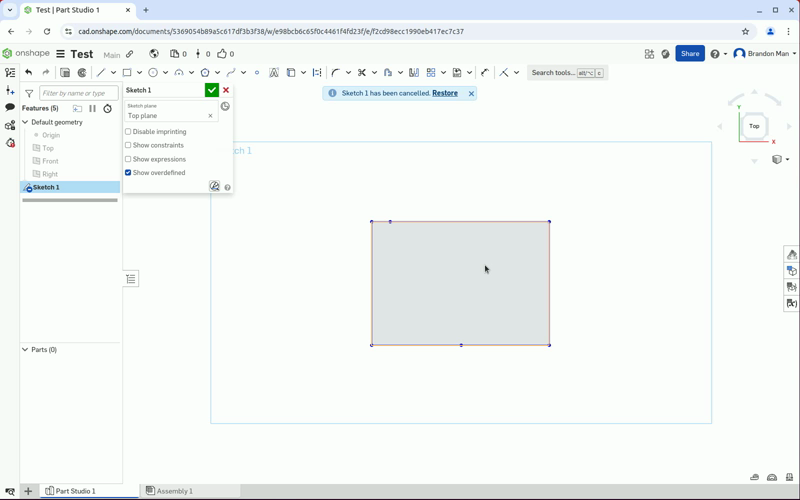
click(485, 264)
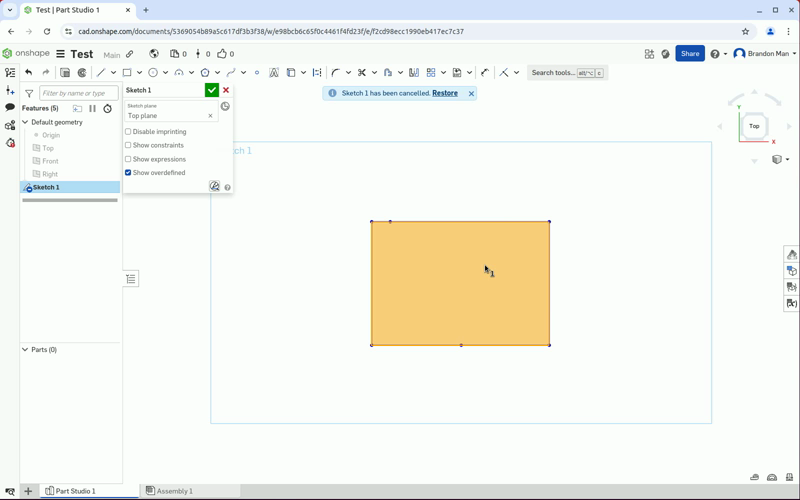
mouse_move(73, 352)
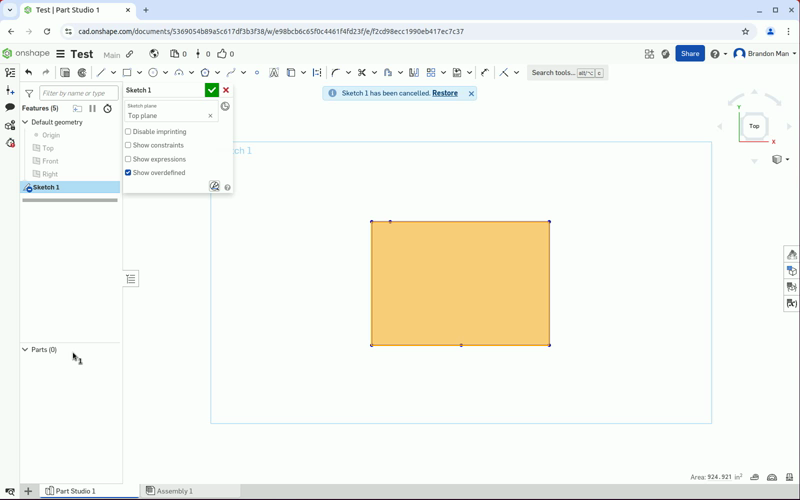
key(shift+y)
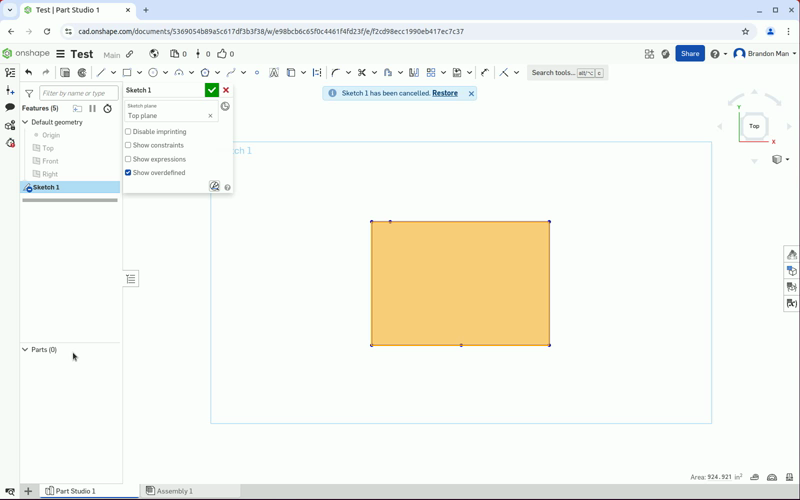
key(shift+e)
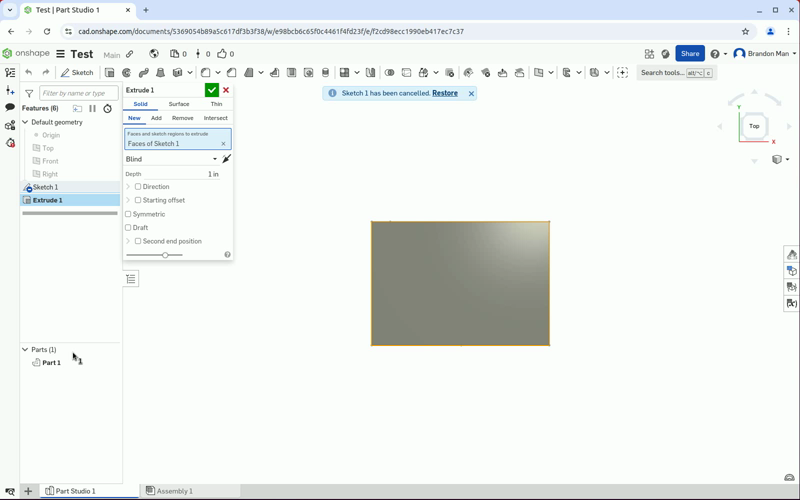
mouse_move(143, 106)
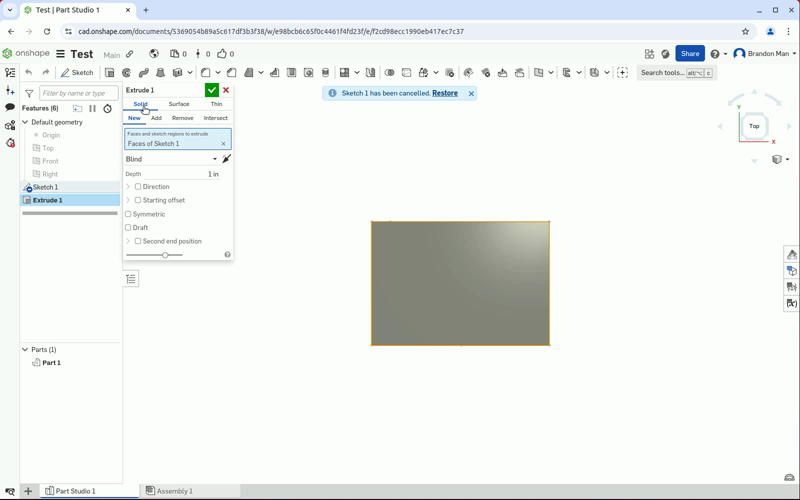
click(143, 106)
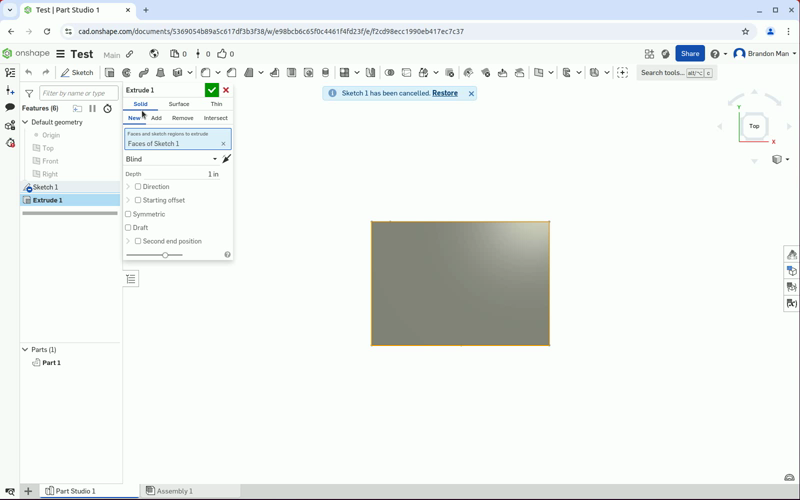
mouse_move(137, 120)
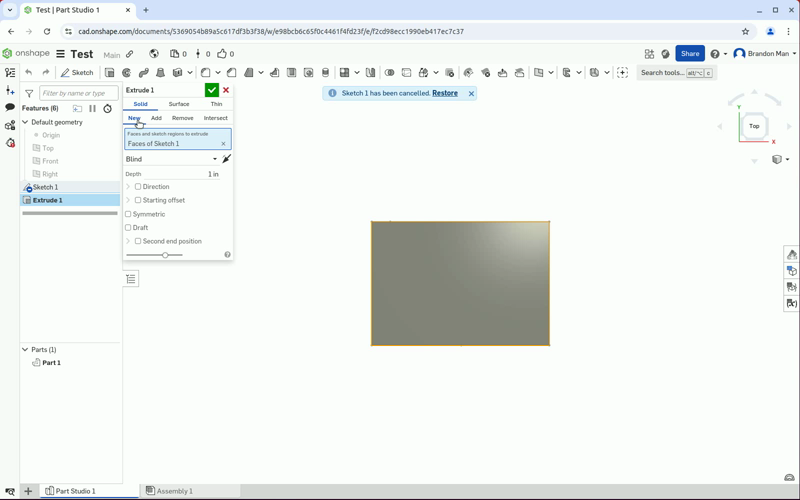
click(137, 120)
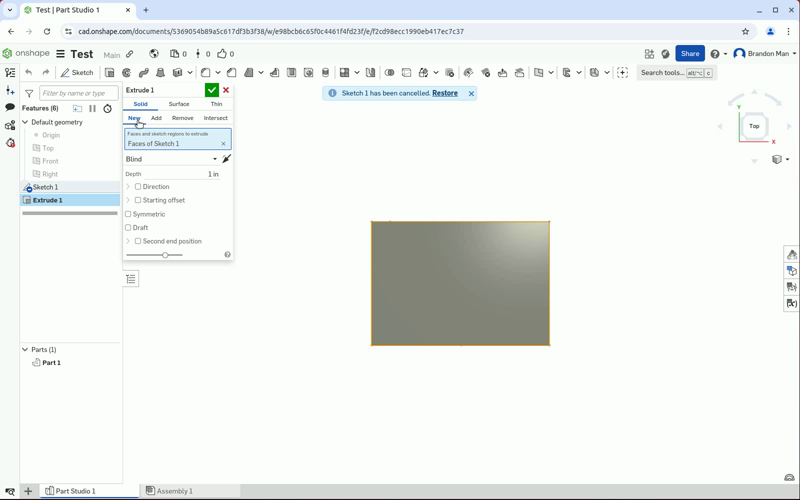
key(tab, 4)
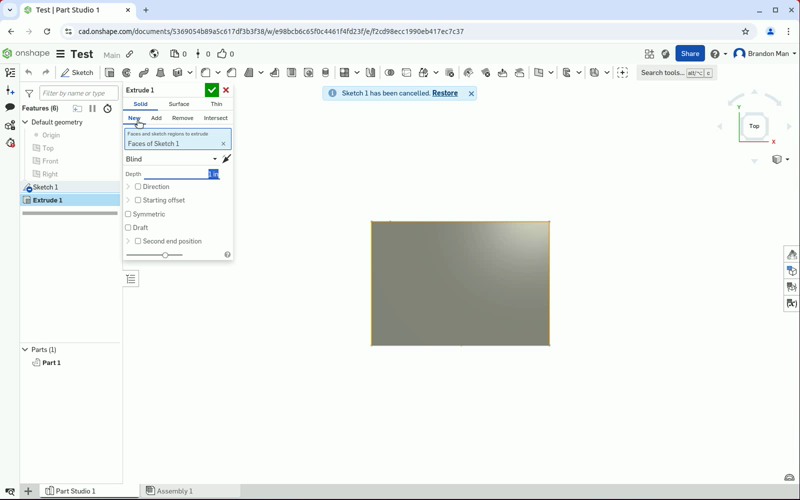
text(13.961)
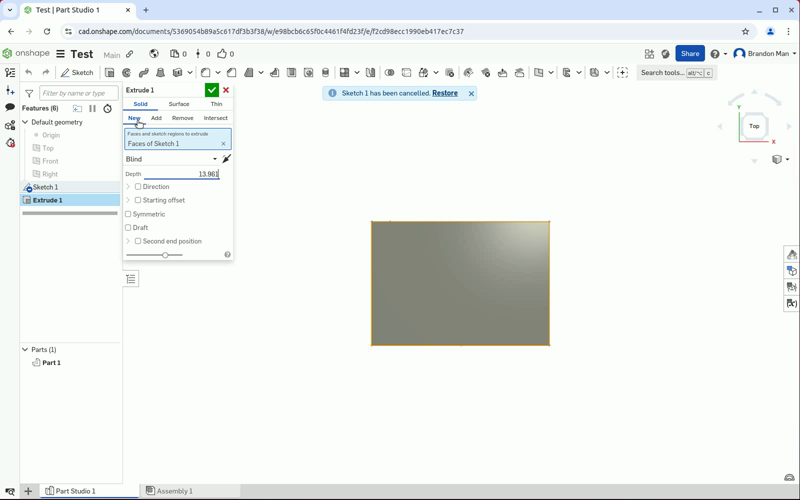
key(enter)
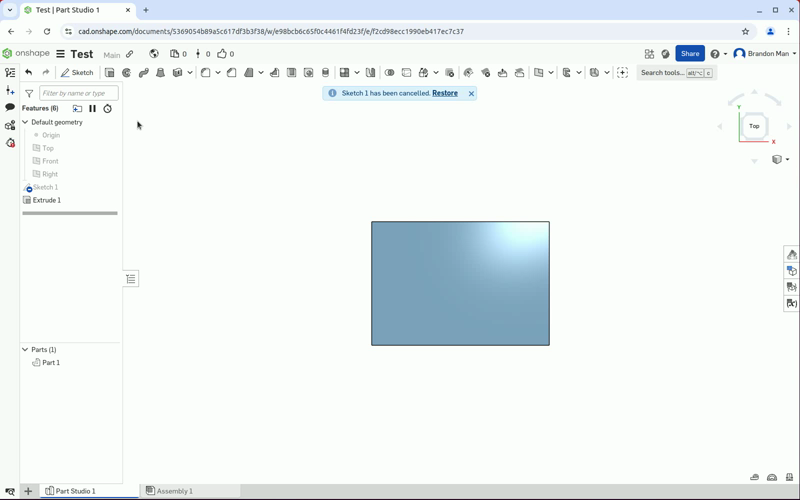
key(shift+h)
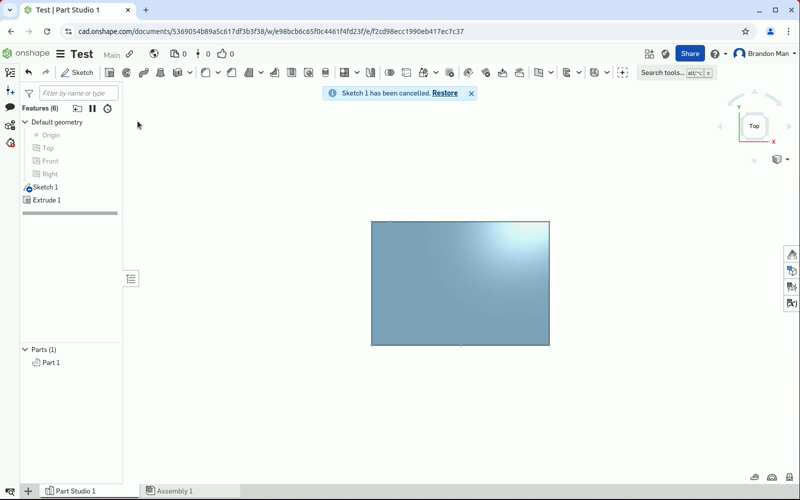
key(shift+h)
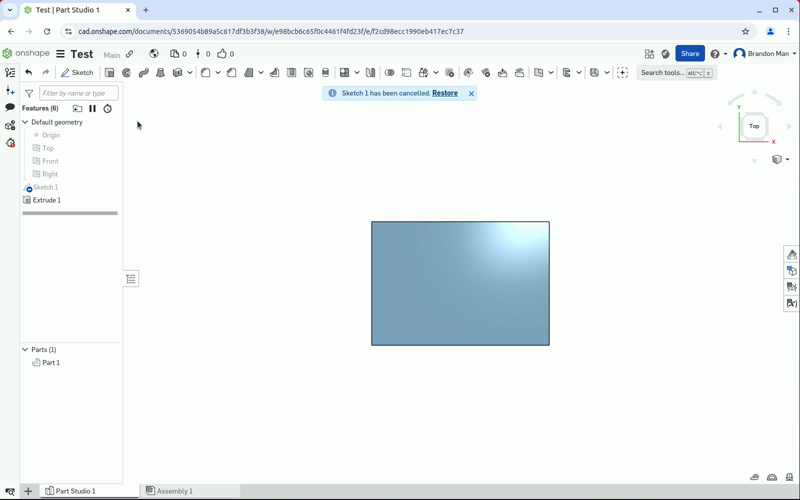
mouse_move(73, 189)
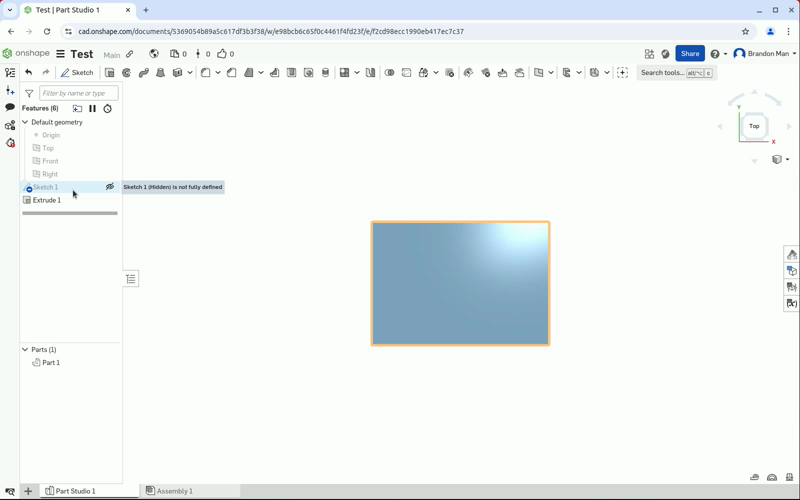
click(73, 189)
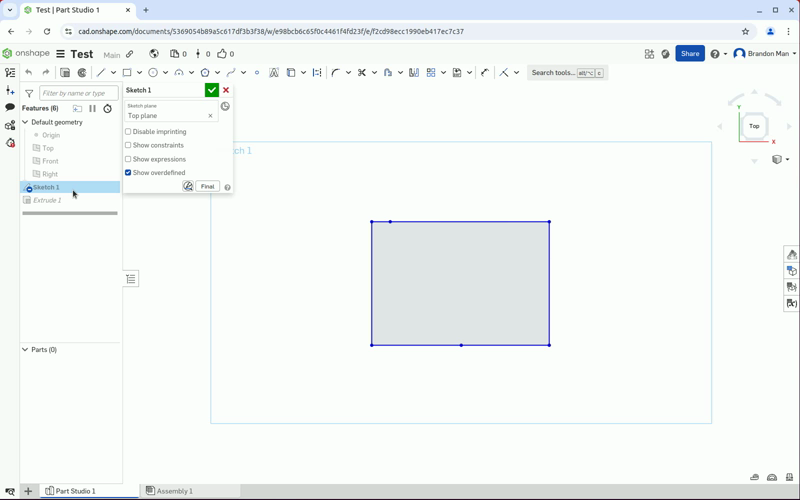
mouse_move(229, 92)
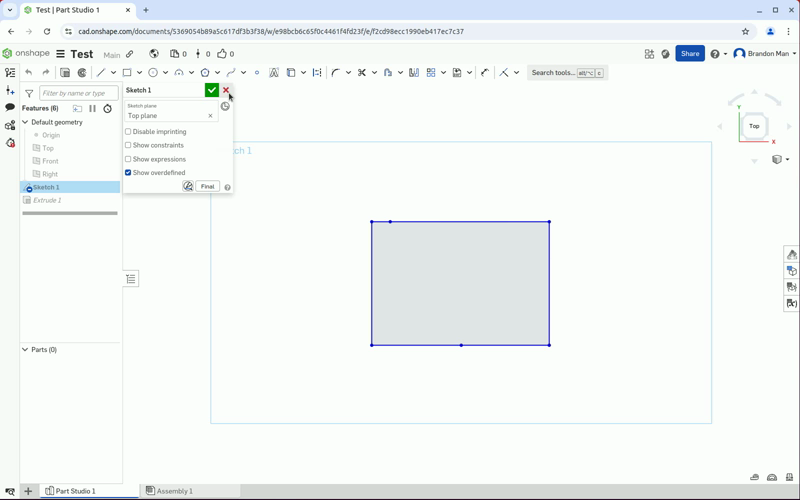
click(229, 92)
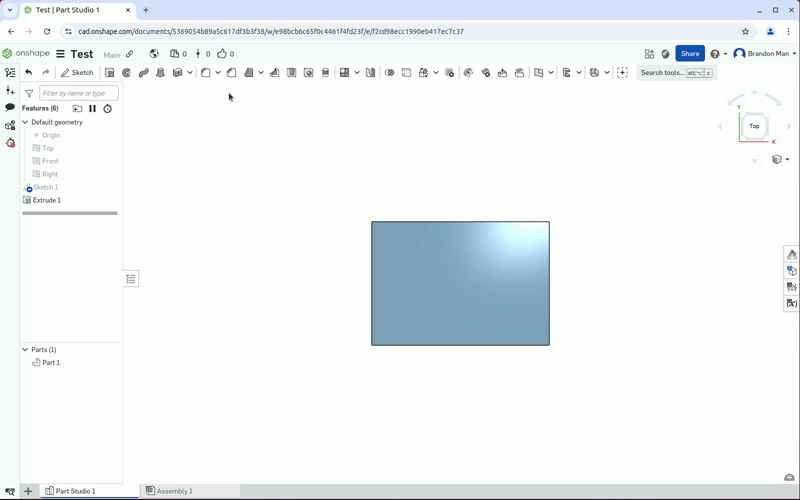
mouse_move(541, 75)
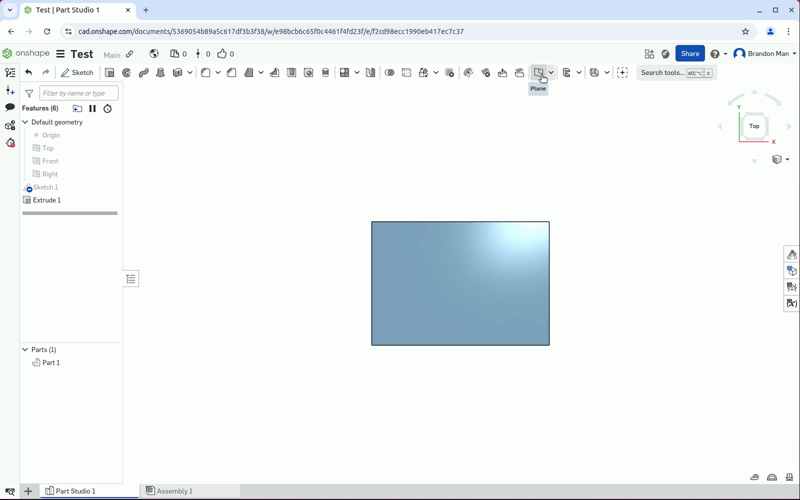
click(541, 75)
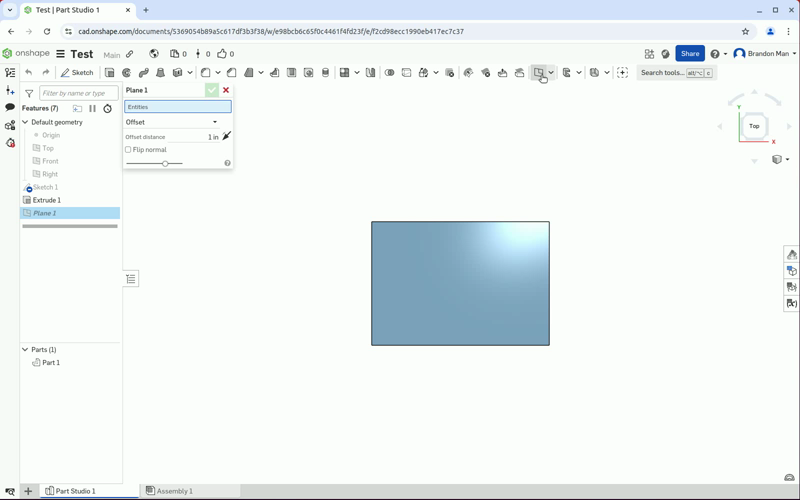
mouse_move(73, 150)
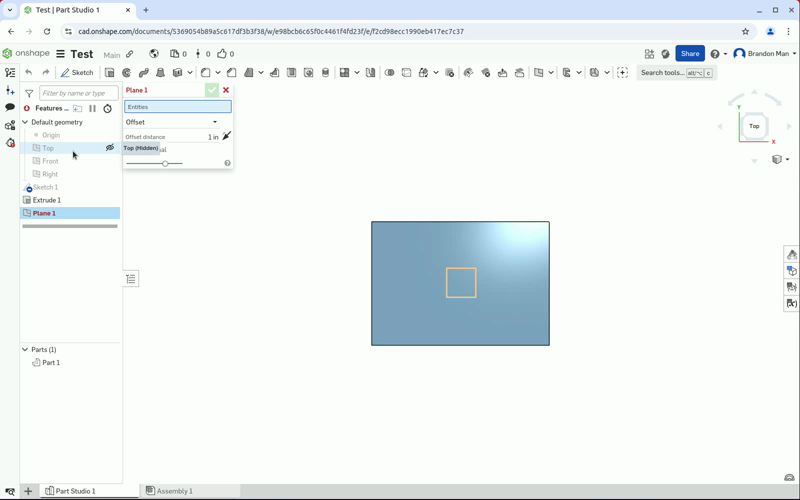
click(73, 150)
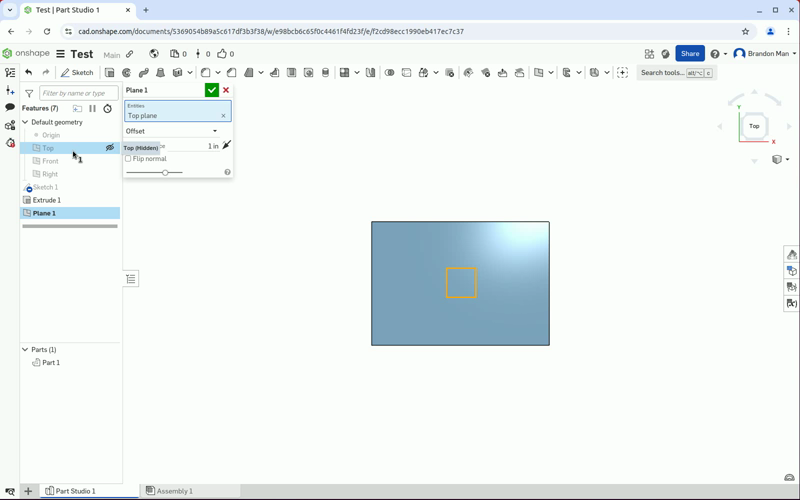
key(tab, 2)
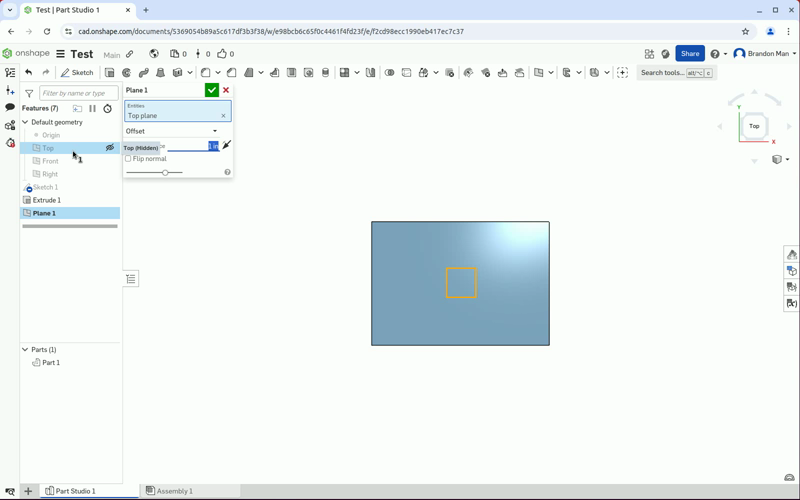
text(13.957)
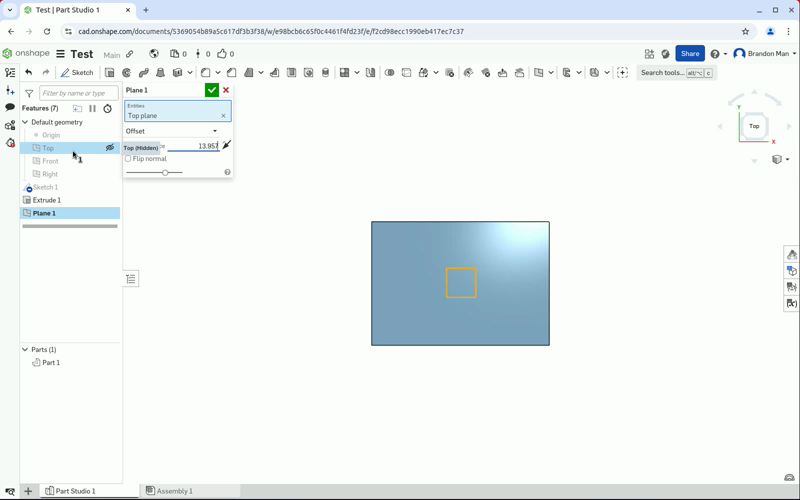
key(enter, 2)
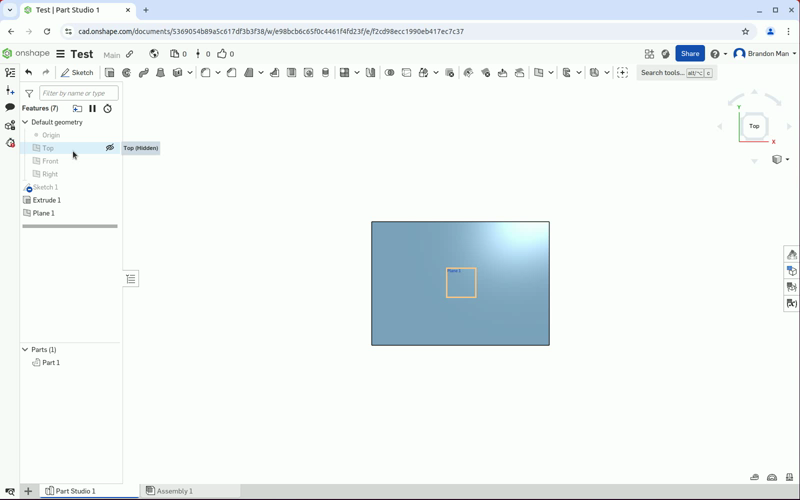
key(shift+s)
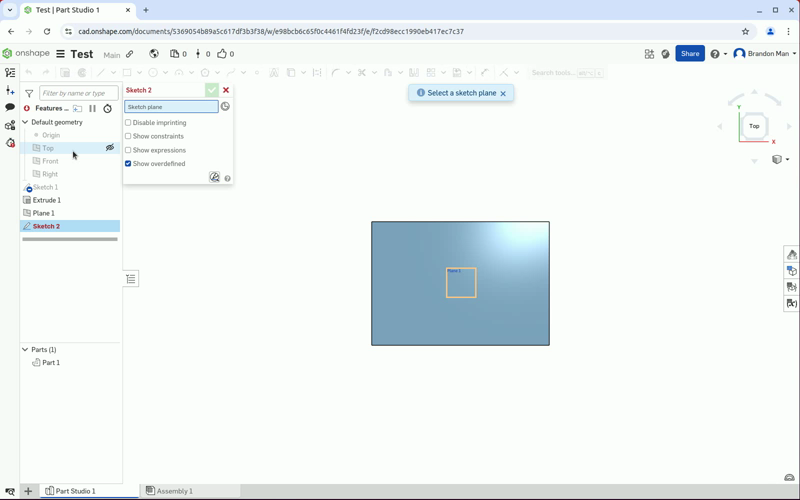
mouse_move(73, 215)
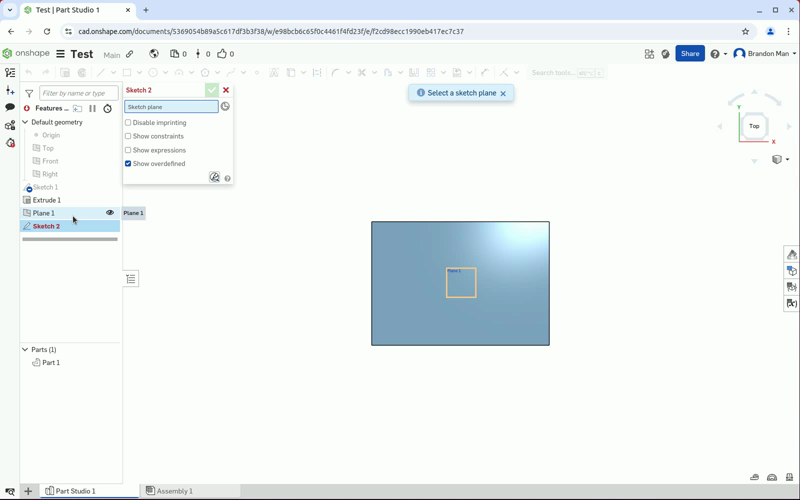
click(73, 215)
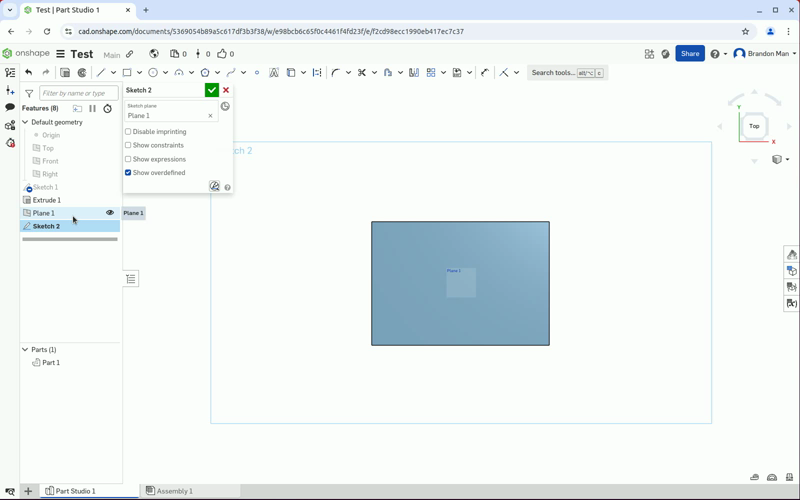
mouse_move(73, 352)
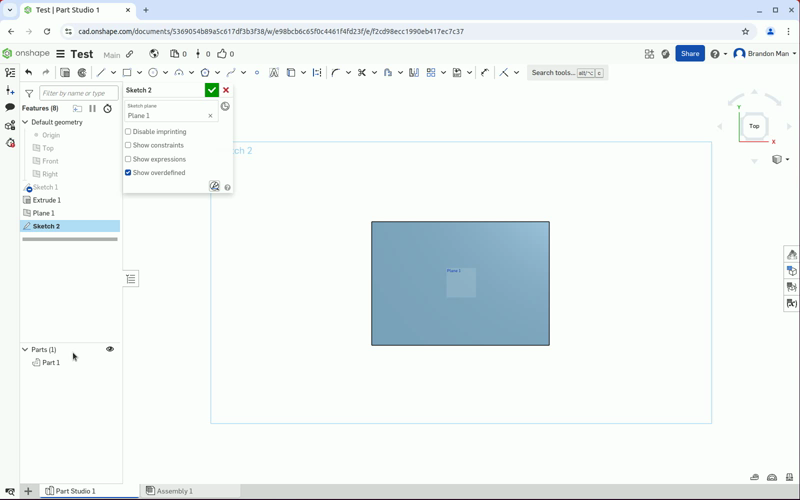
key(y)
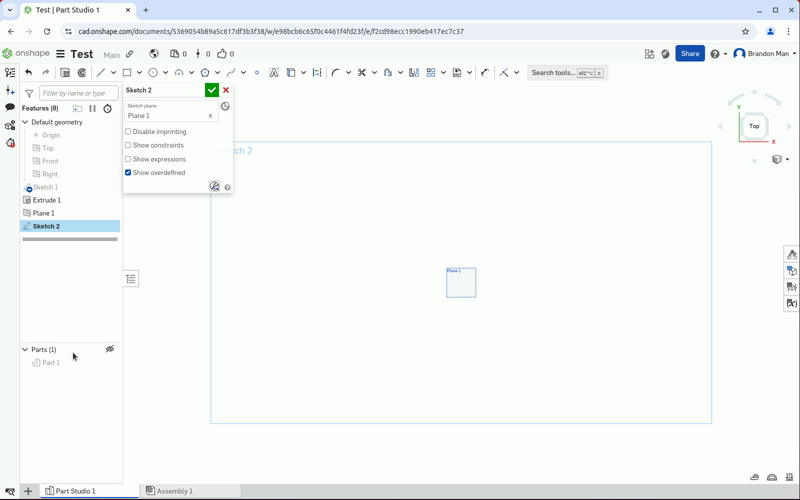
key(l)
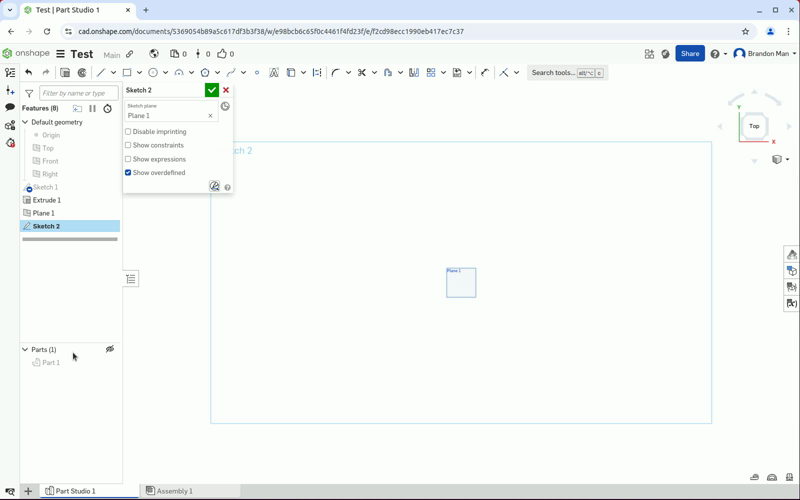
key_down(shift)
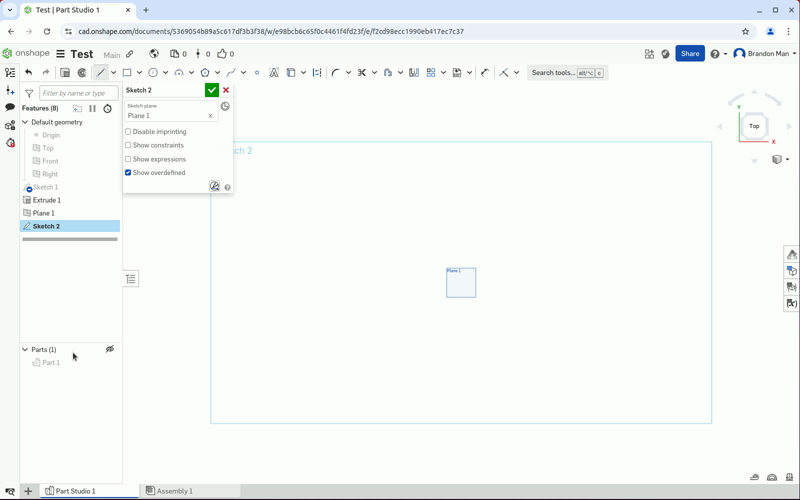
mouse_move(460, 345)
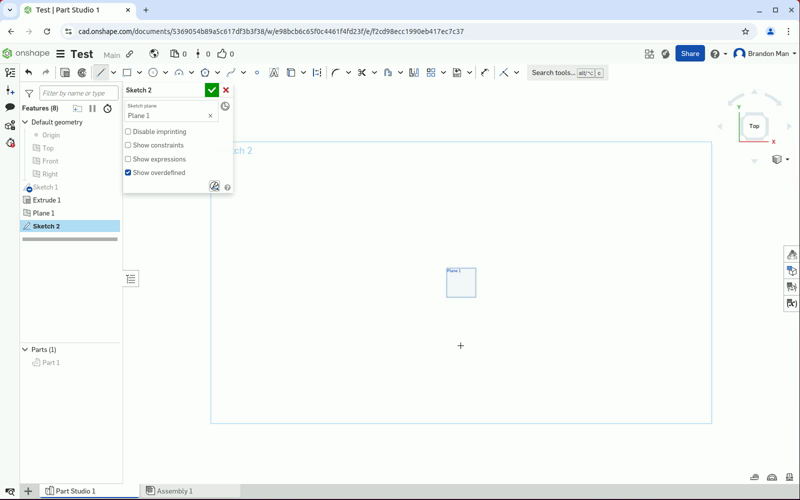
click(460, 345)
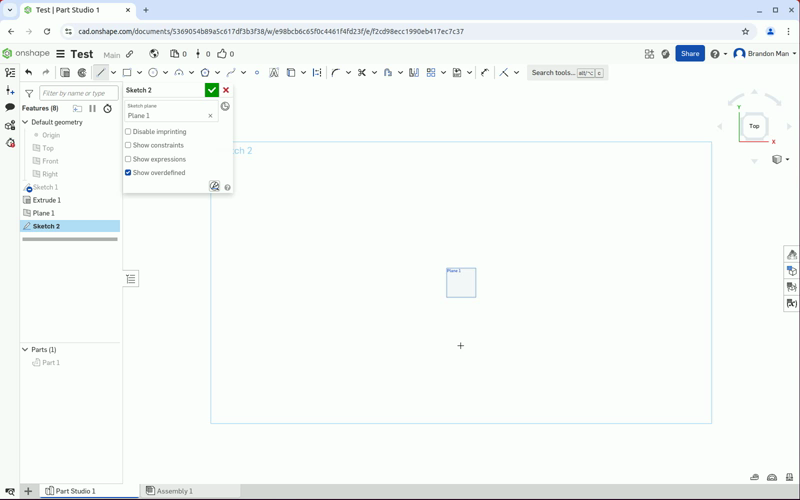
key_up(shift)
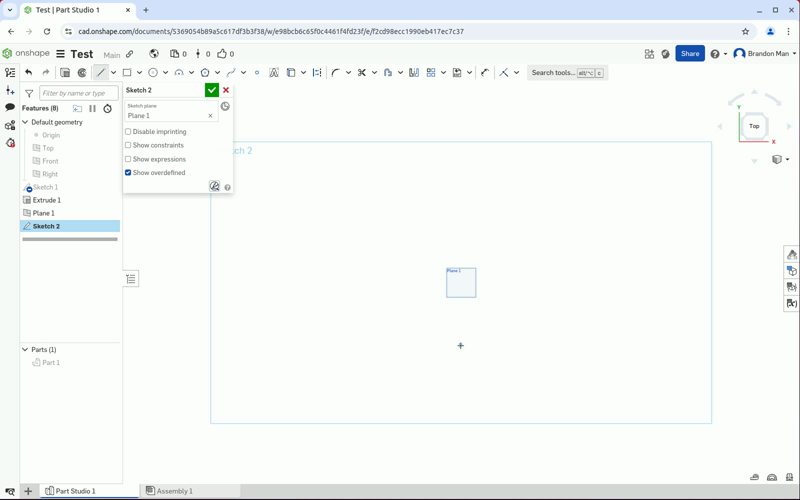
key_down(shift)
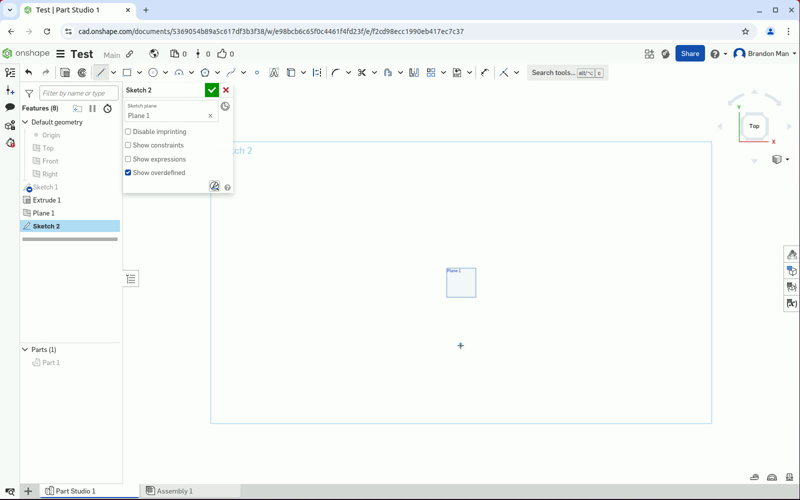
mouse_move(550, 345)
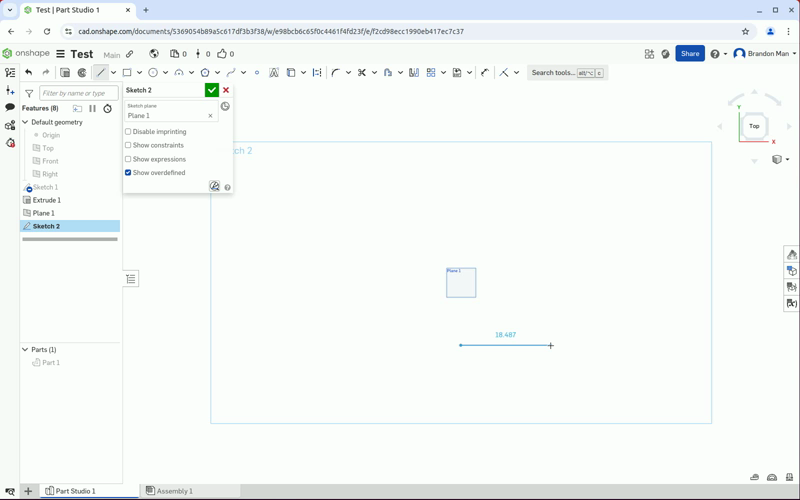
click(550, 345)
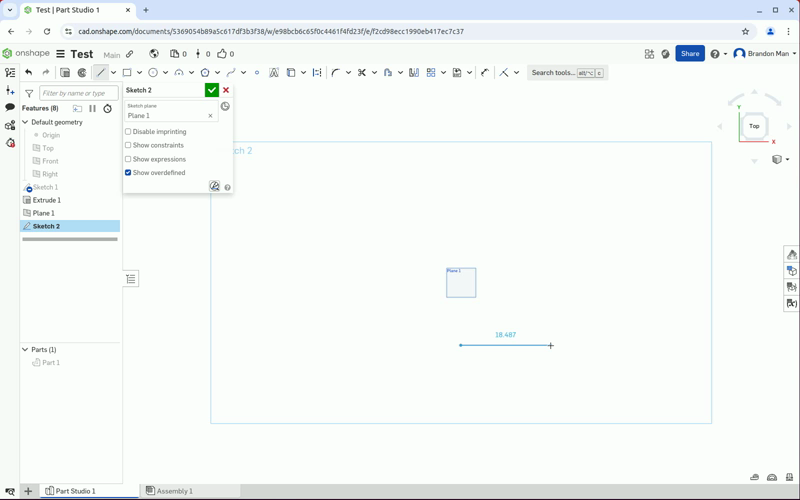
key_up(shift)
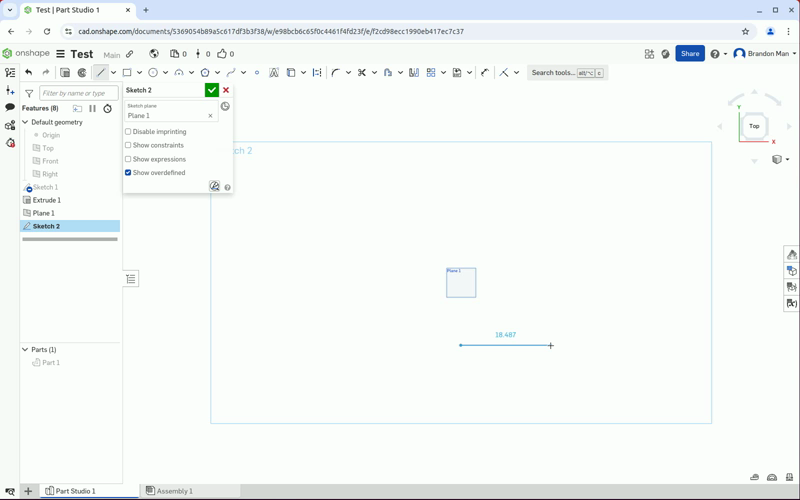
key_down(shift)
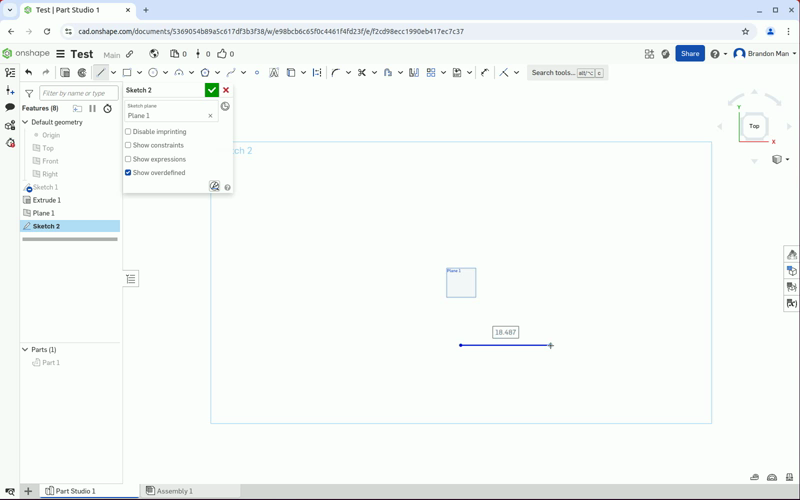
mouse_move(550, 219)
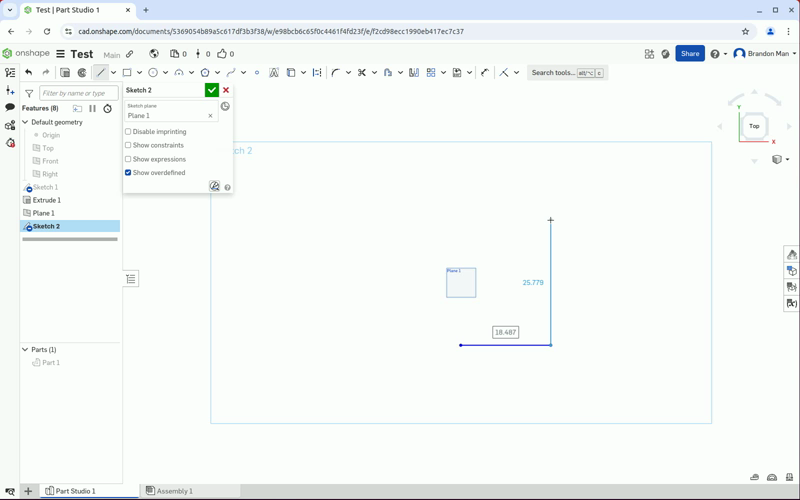
click(550, 219)
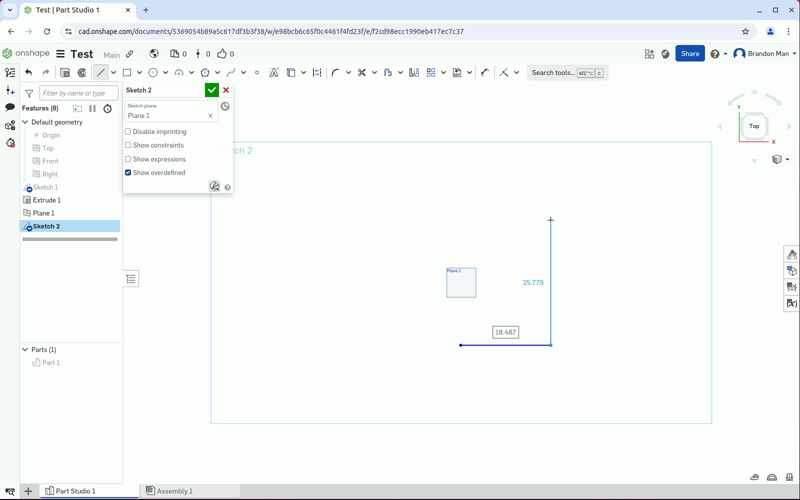
key_up(shift)
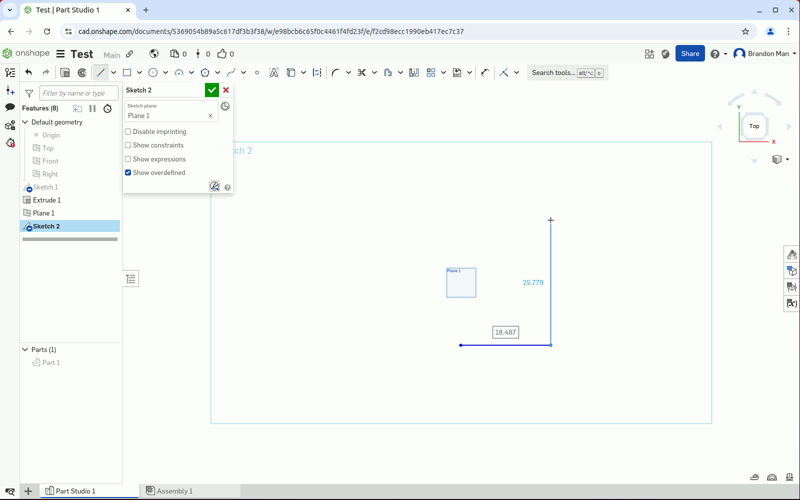
key_down(shift)
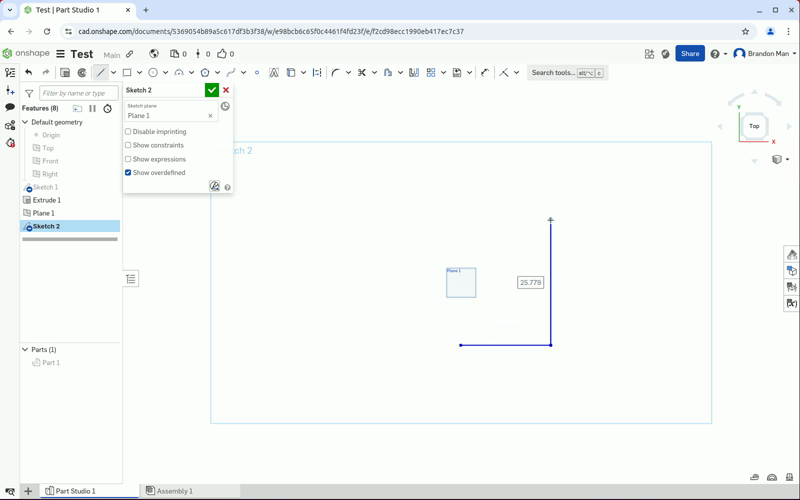
mouse_move(460, 219)
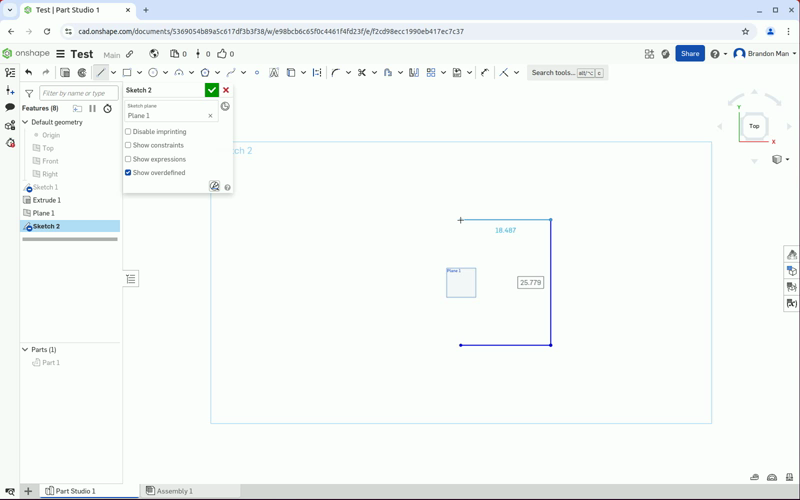
click(460, 219)
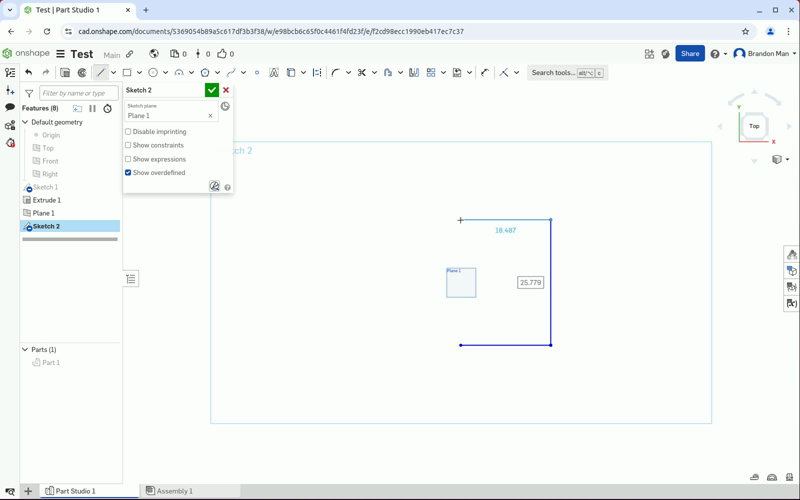
key_up(shift)
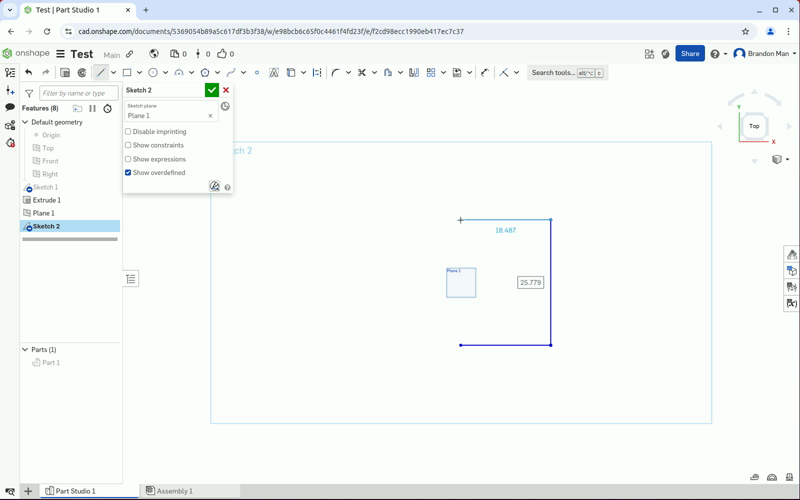
key_down(shift)
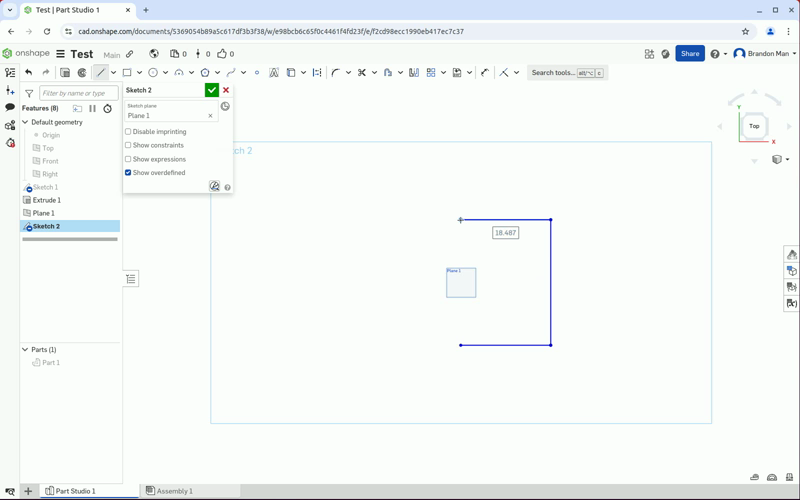
mouse_move(460, 345)
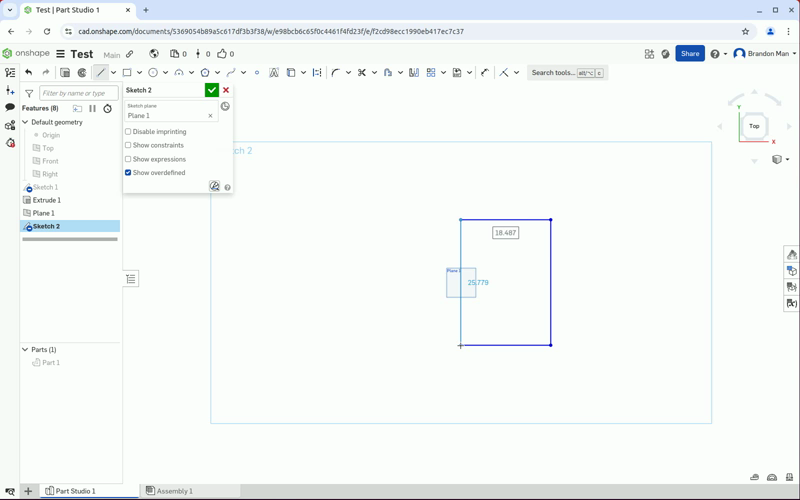
key_up(shift)
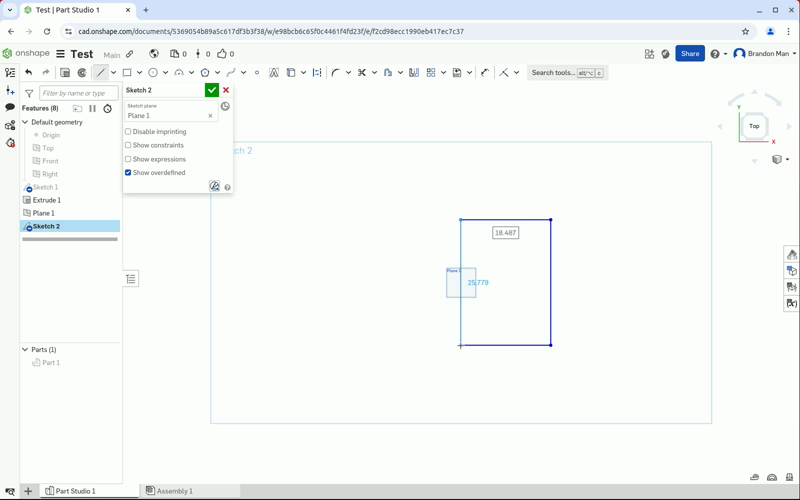
click(460, 345)
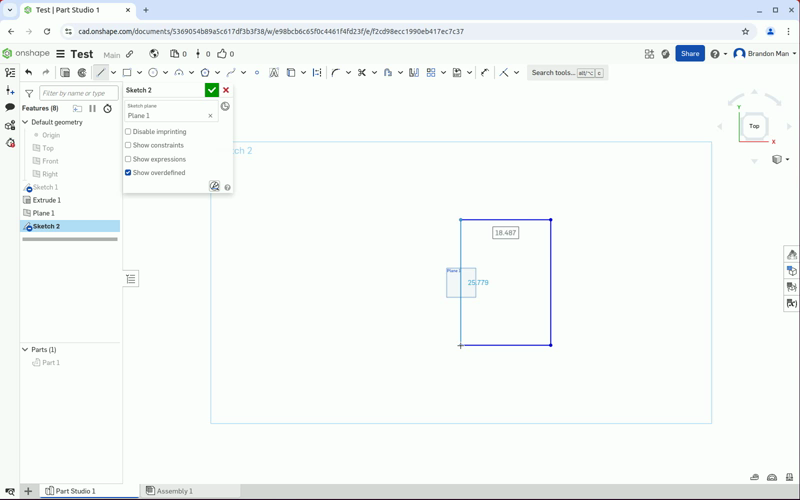
key(esc)
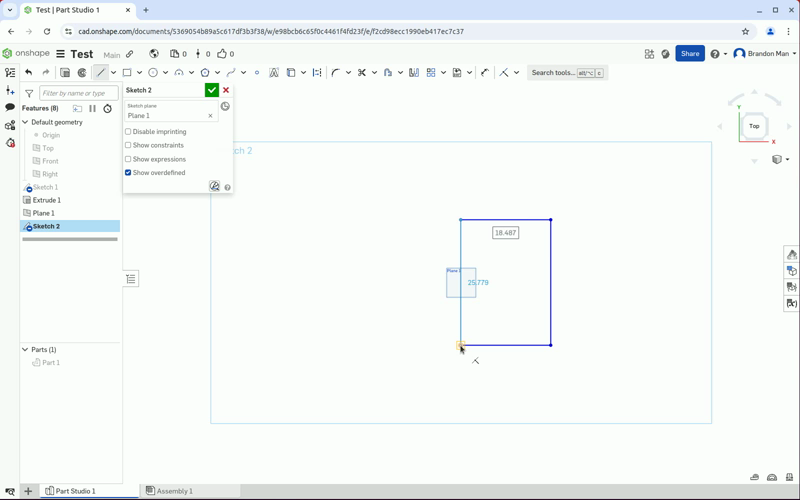
mouse_move(514, 292)
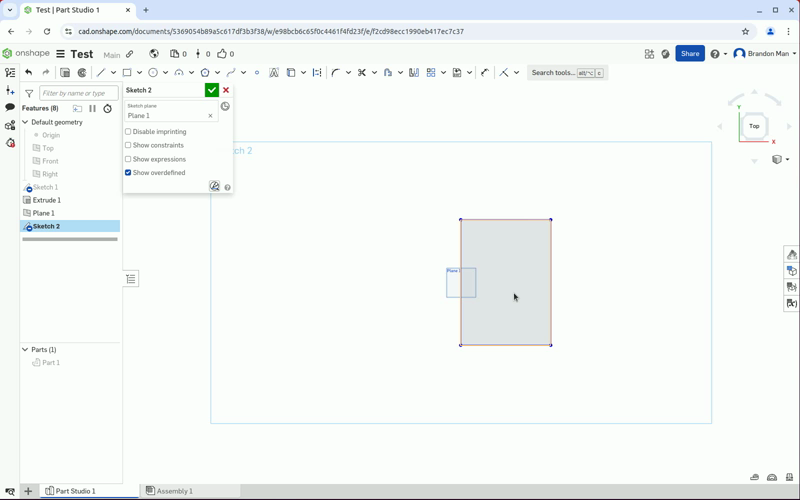
click(514, 292)
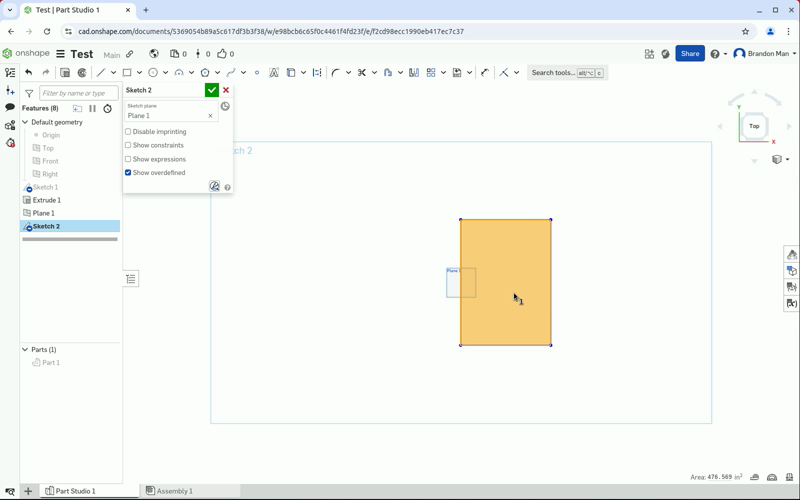
mouse_move(73, 352)
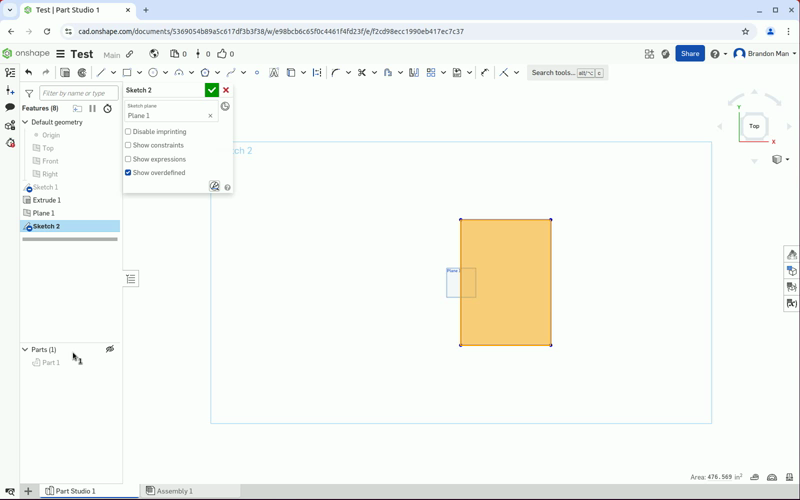
key(shift+y)
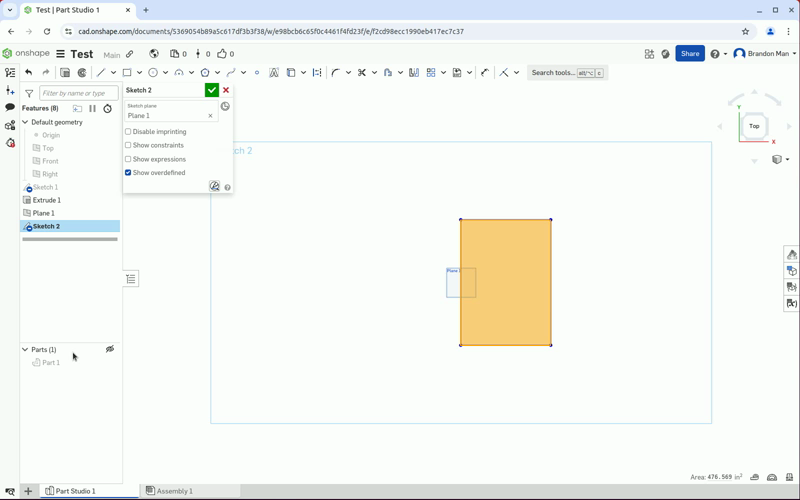
key(shift+e)
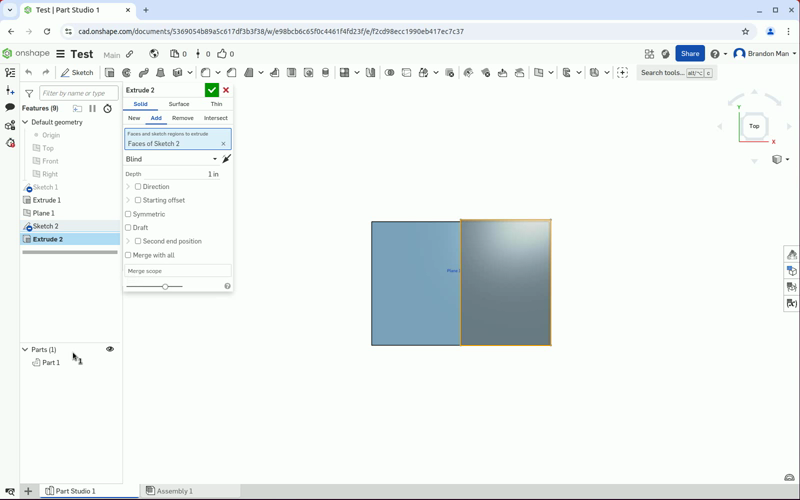
mouse_move(143, 106)
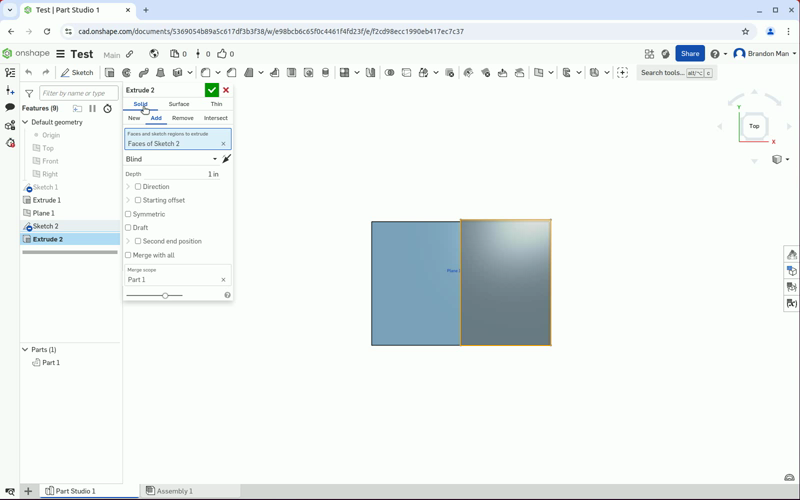
click(143, 106)
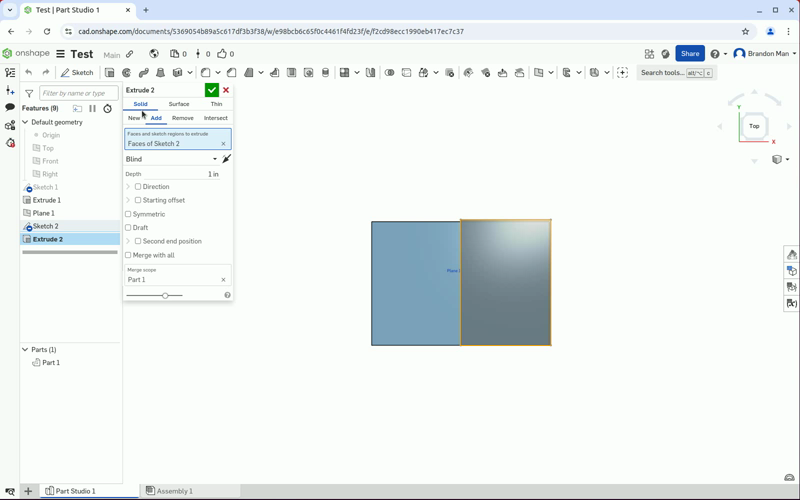
mouse_move(137, 120)
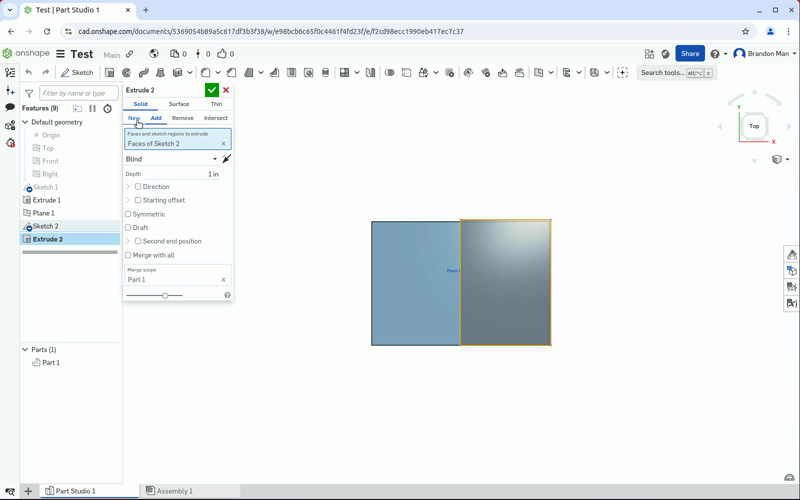
click(137, 120)
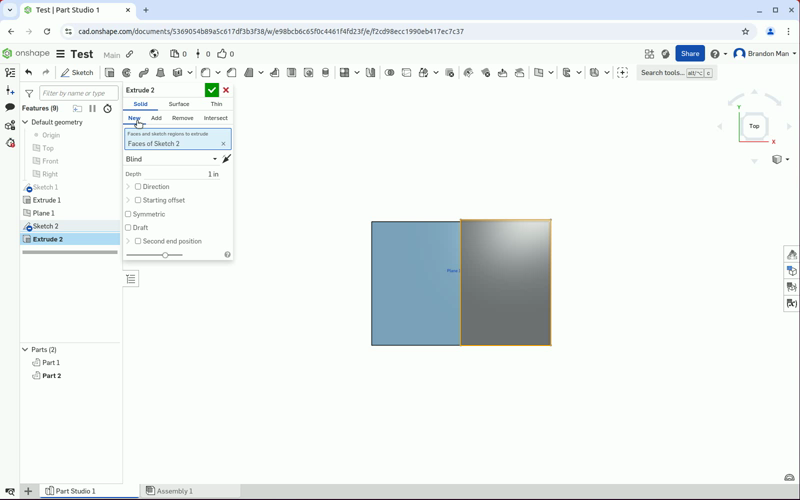
key(tab, 4)
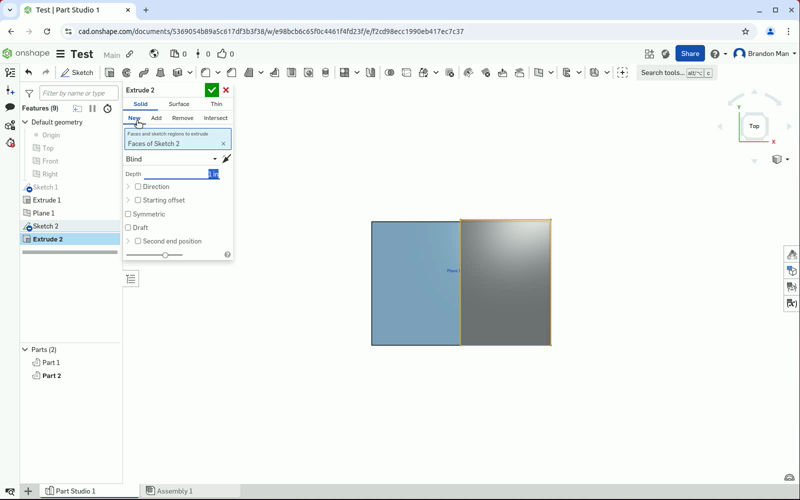
text(4.814)
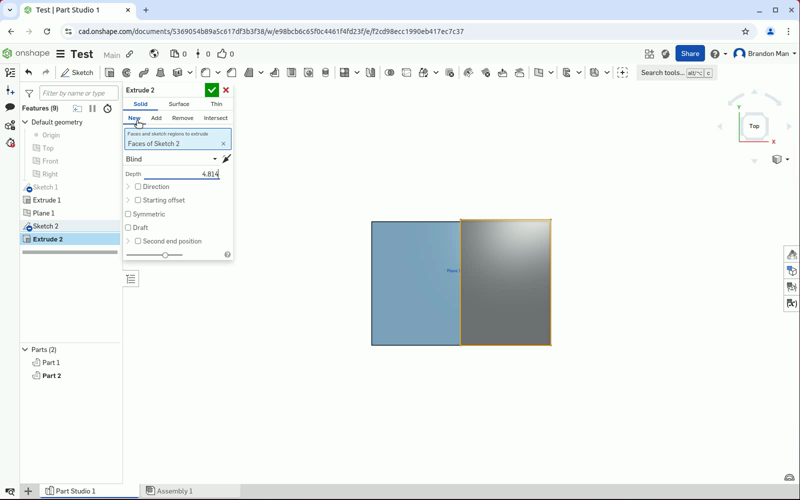
key(enter)
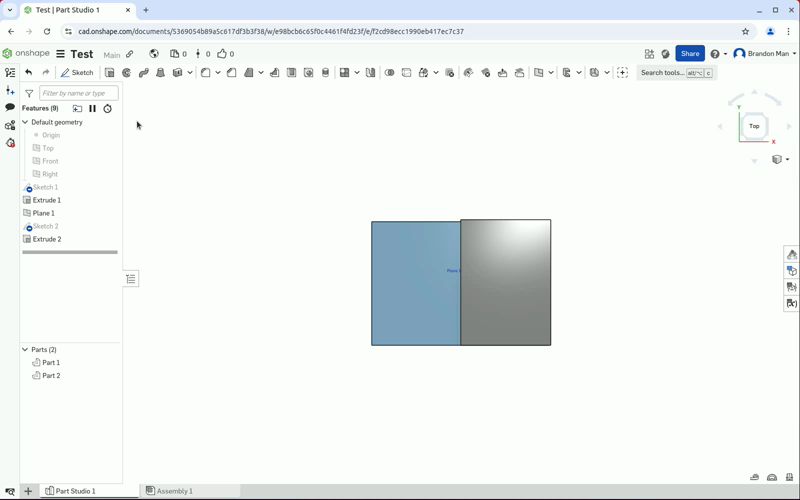
key(shift+h)
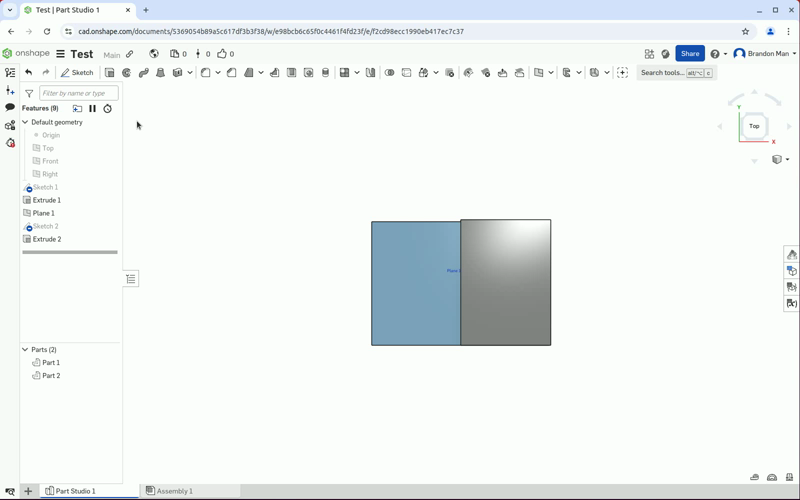
key(shift+h)
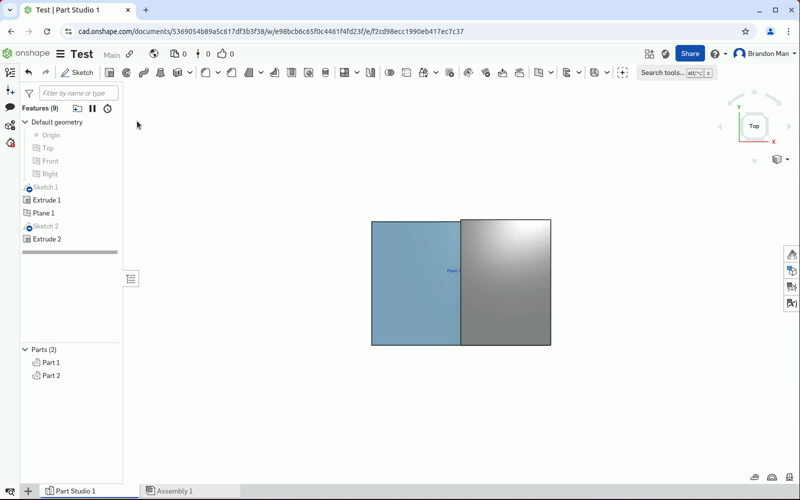
mouse_move(73, 189)
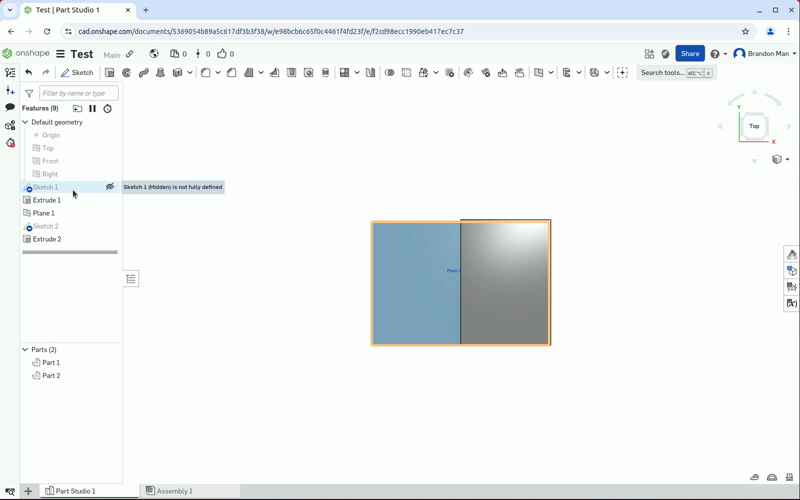
click(73, 189)
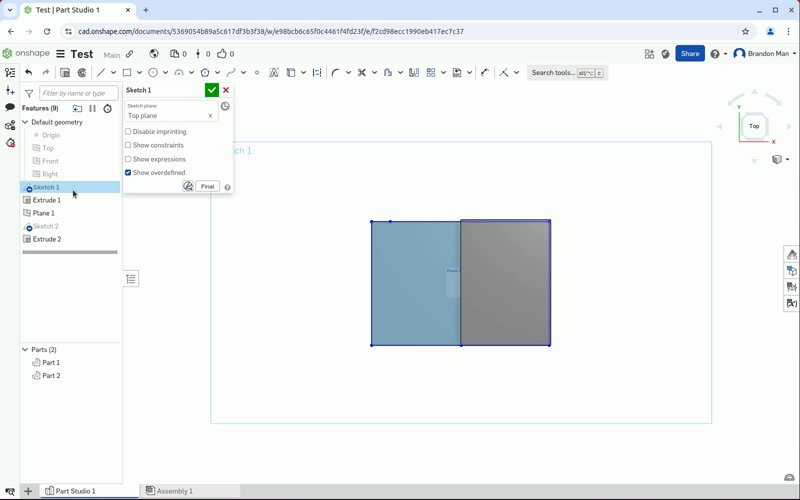
mouse_move(229, 92)
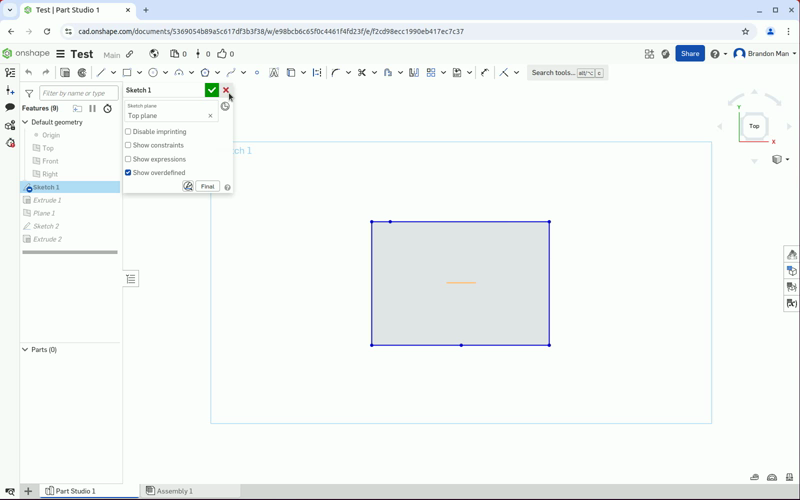
click(229, 92)
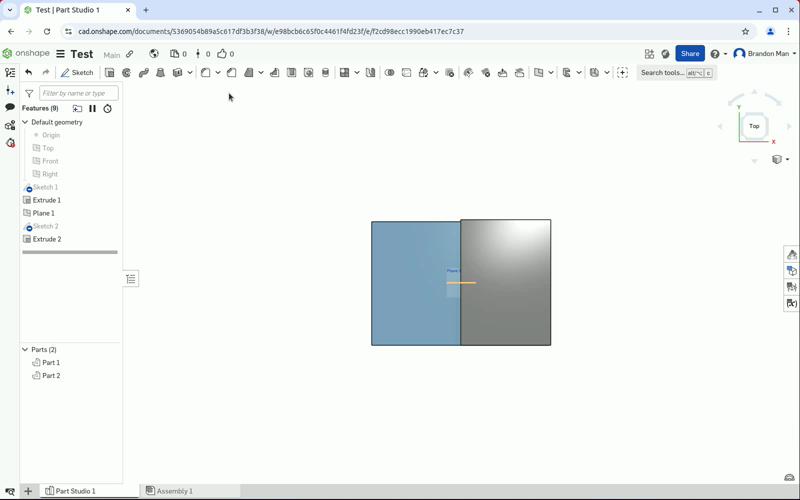
mouse_move(541, 75)
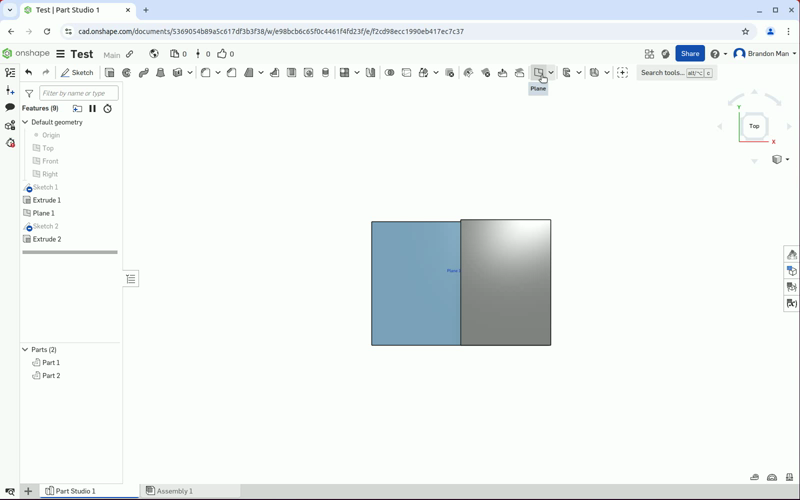
click(541, 75)
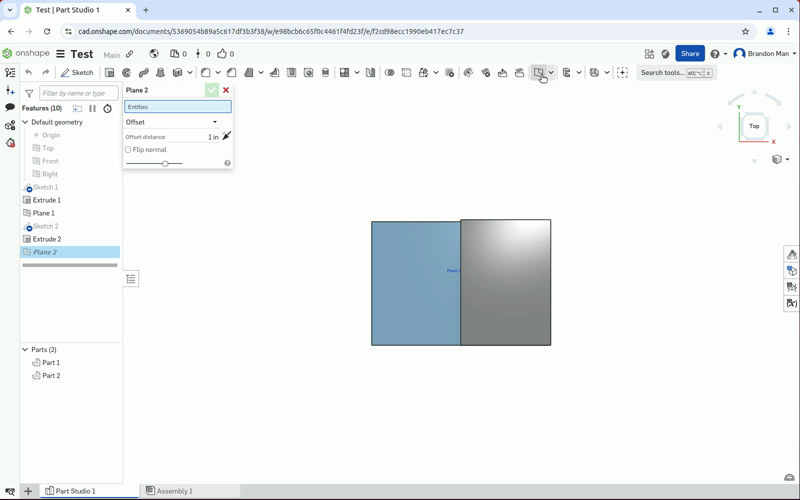
mouse_move(73, 150)
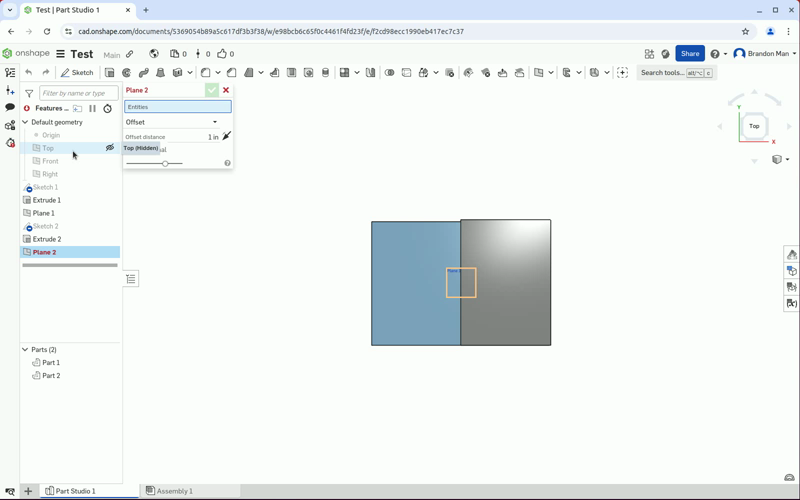
click(73, 150)
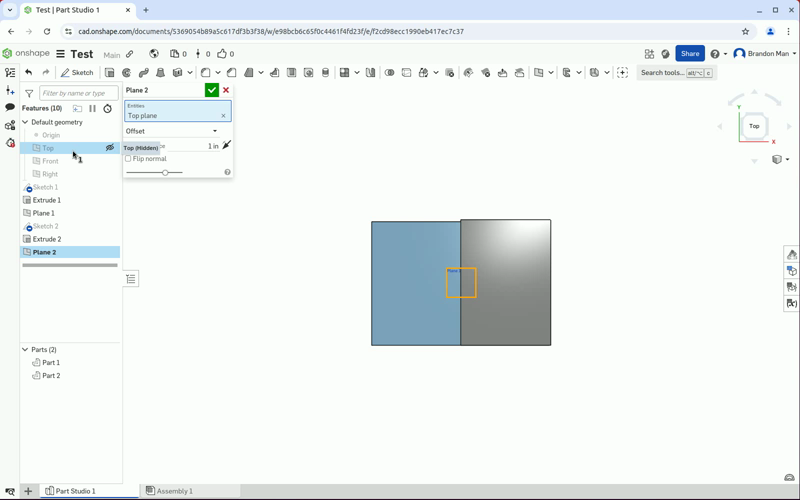
key(tab, 2)
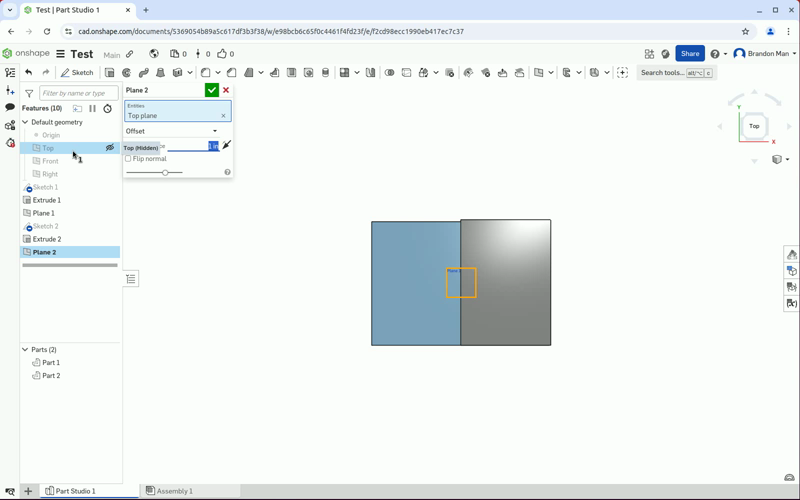
text(18.764)
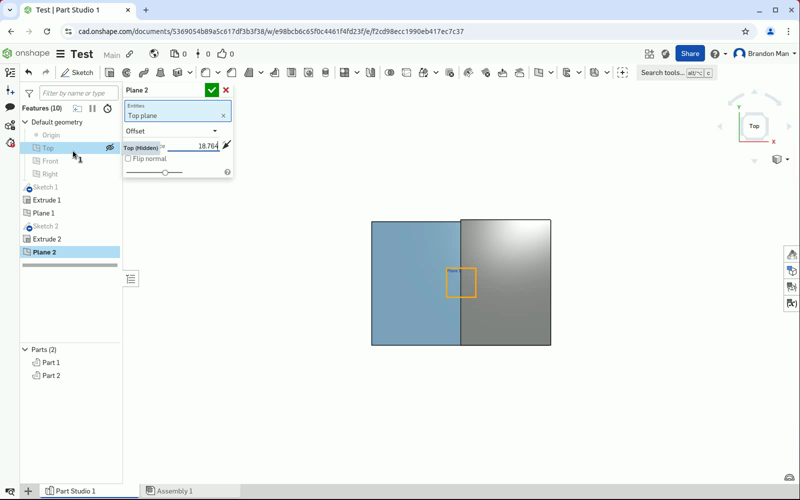
key(enter, 2)
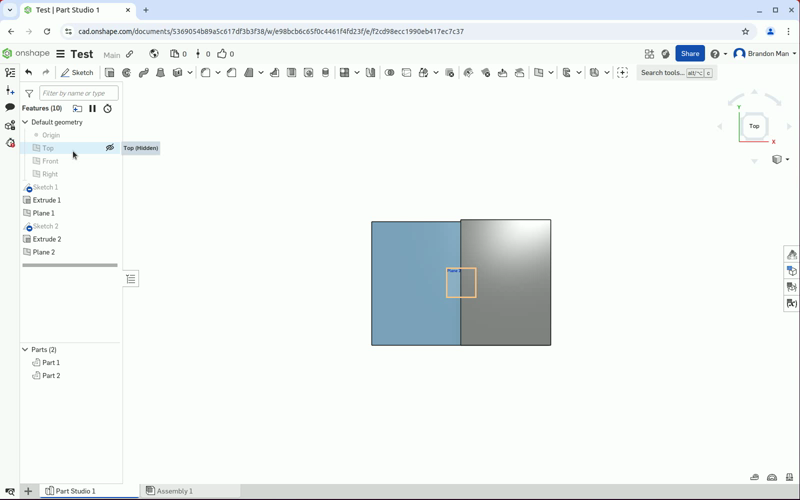
key(shift+s)
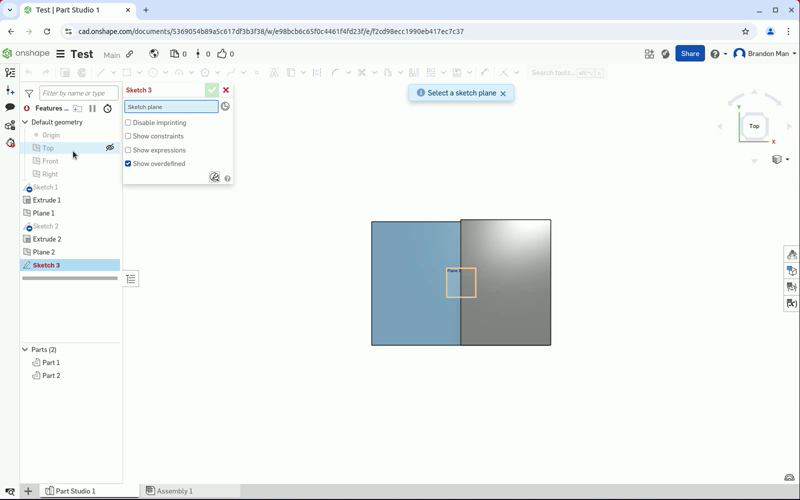
mouse_move(73, 254)
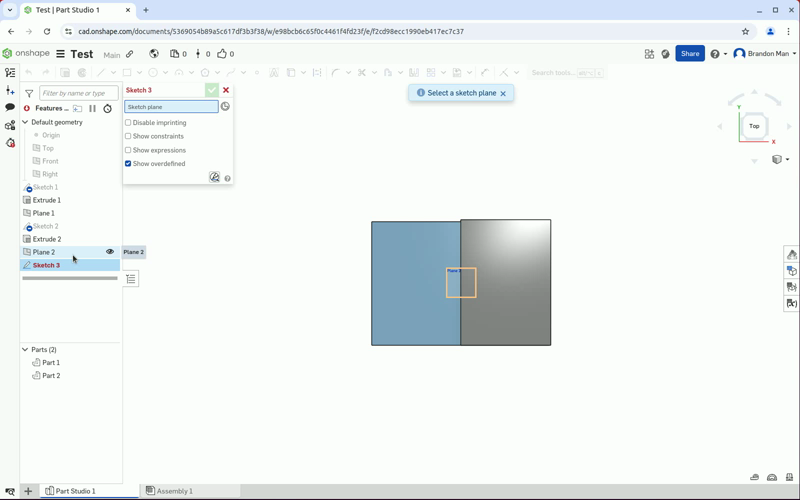
click(73, 254)
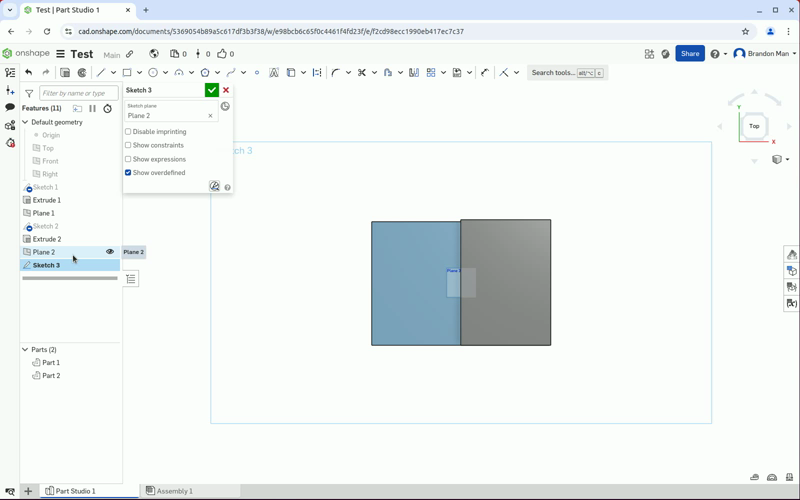
mouse_move(73, 352)
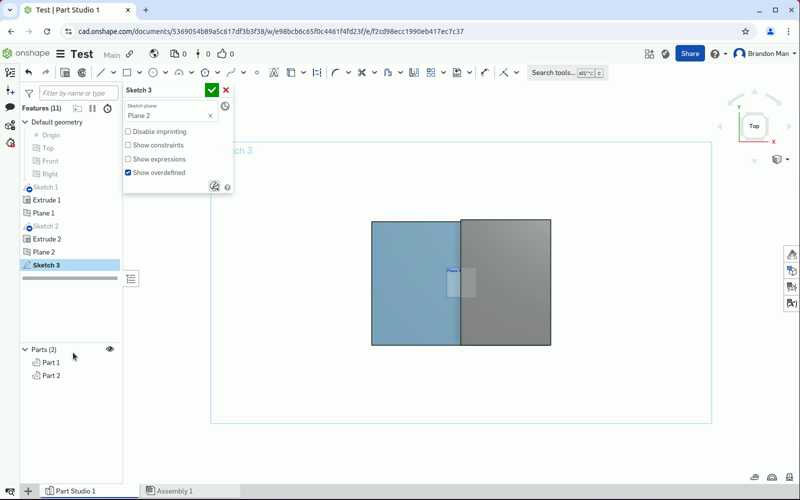
key(y)
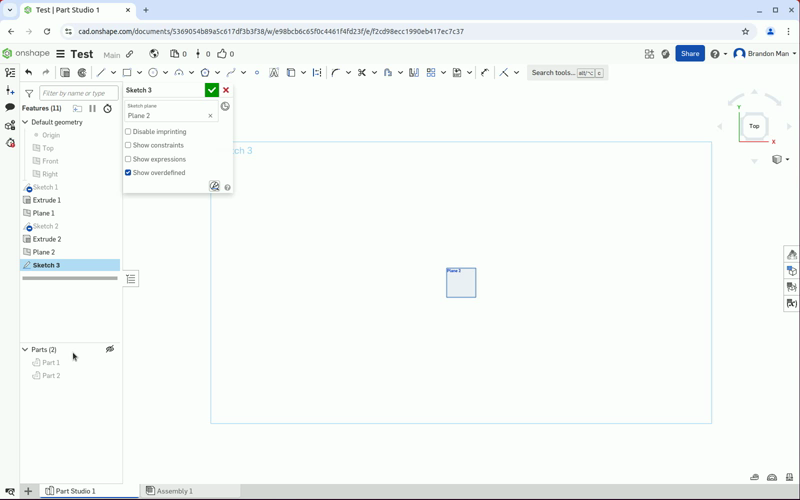
key(l)
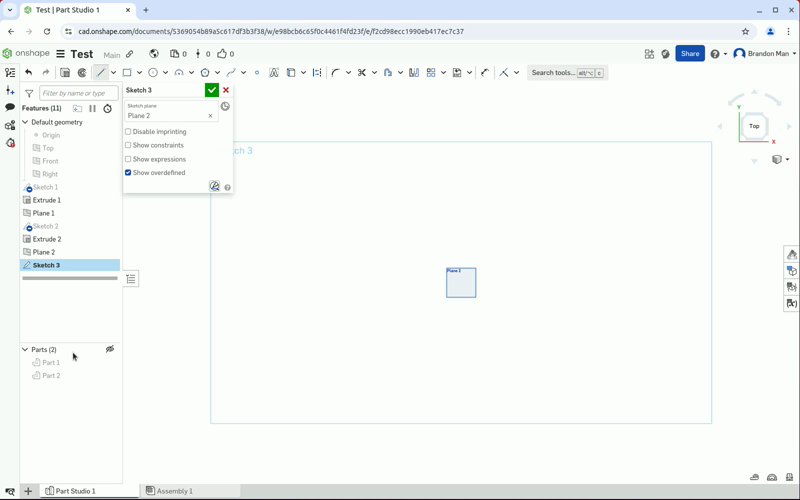
key_down(shift)
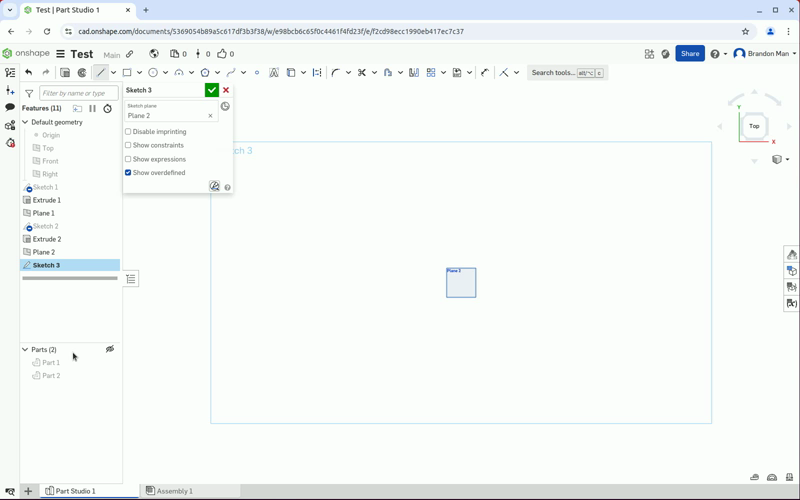
mouse_move(460, 292)
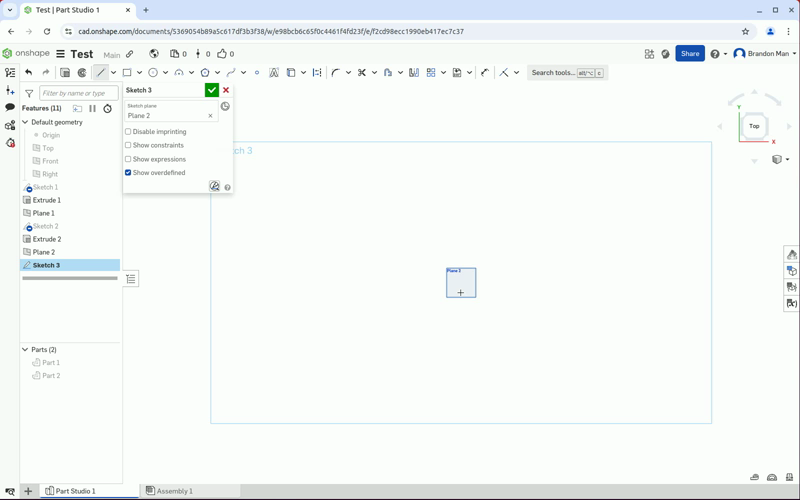
click(460, 292)
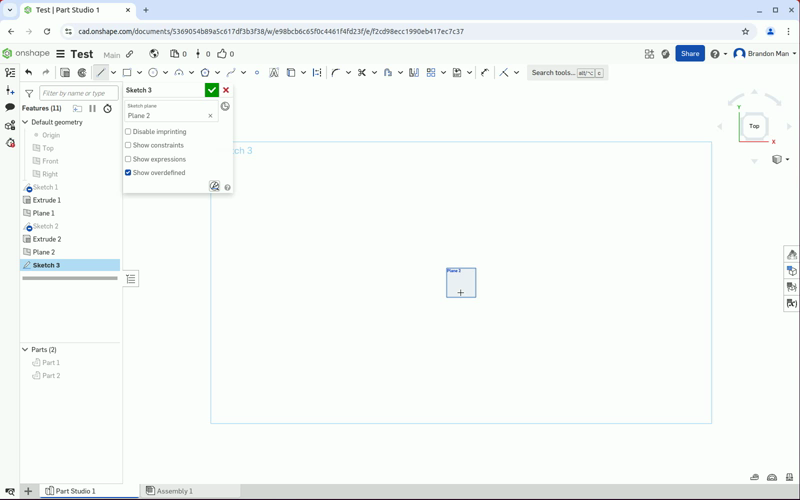
key_up(shift)
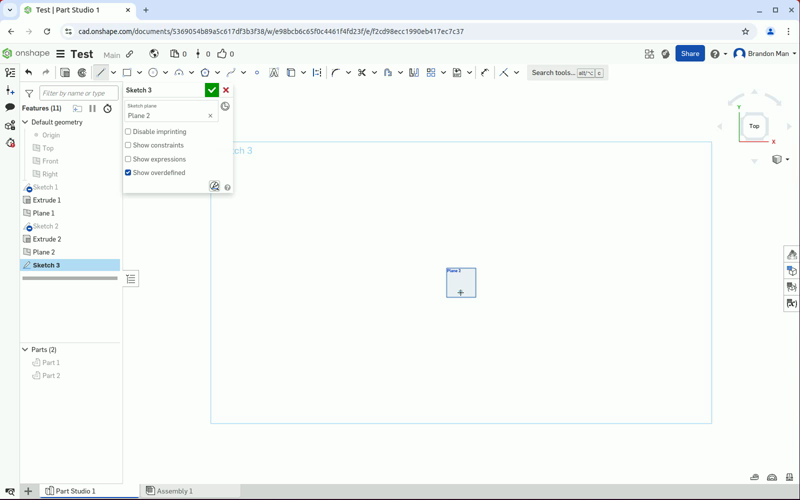
key_down(shift)
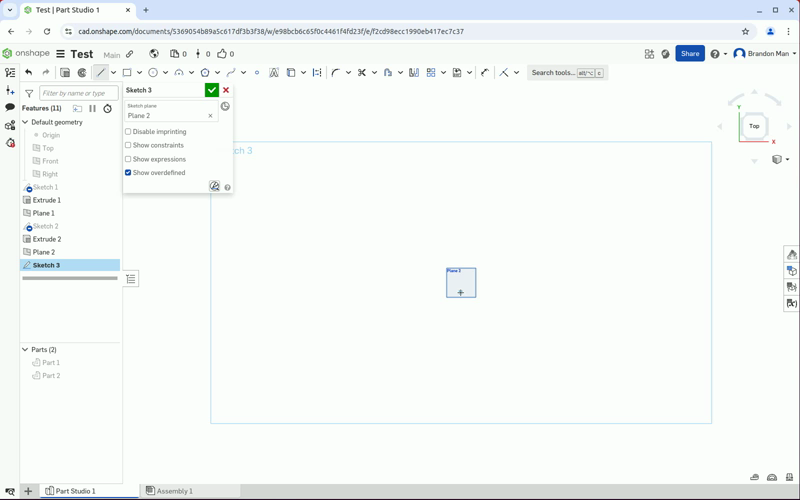
mouse_move(550, 292)
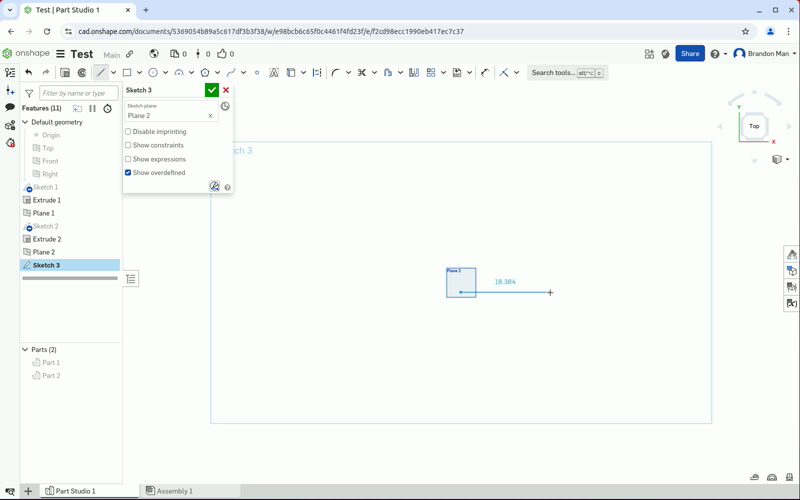
click(550, 292)
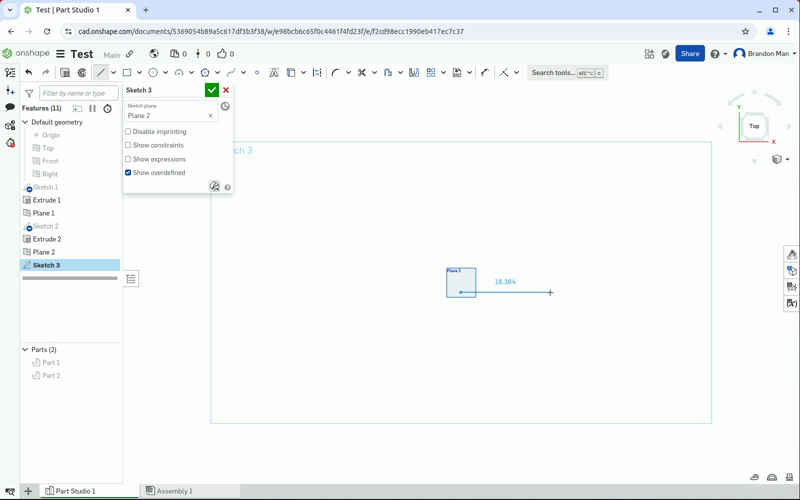
key_up(shift)
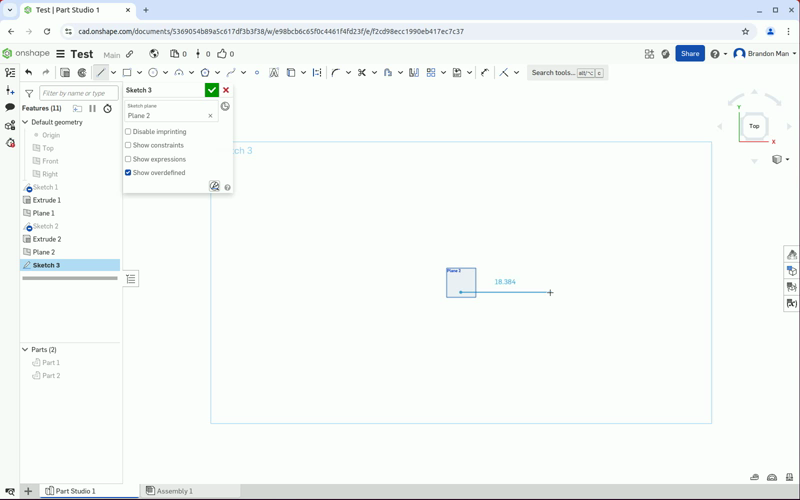
key_down(shift)
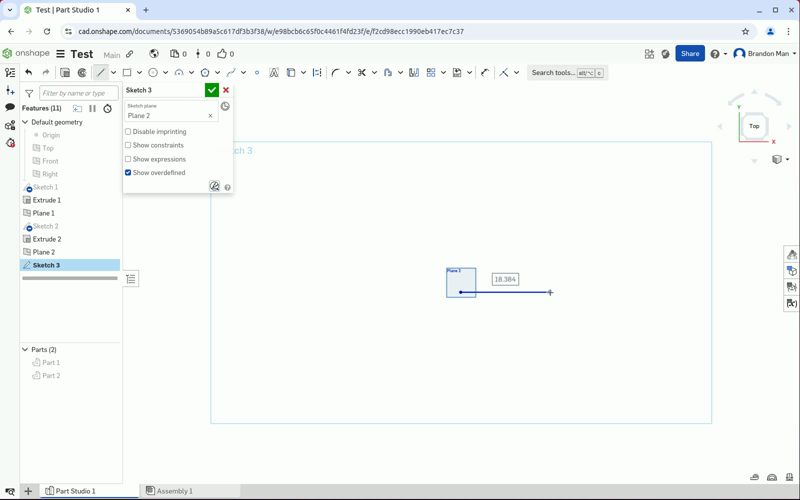
mouse_move(550, 220)
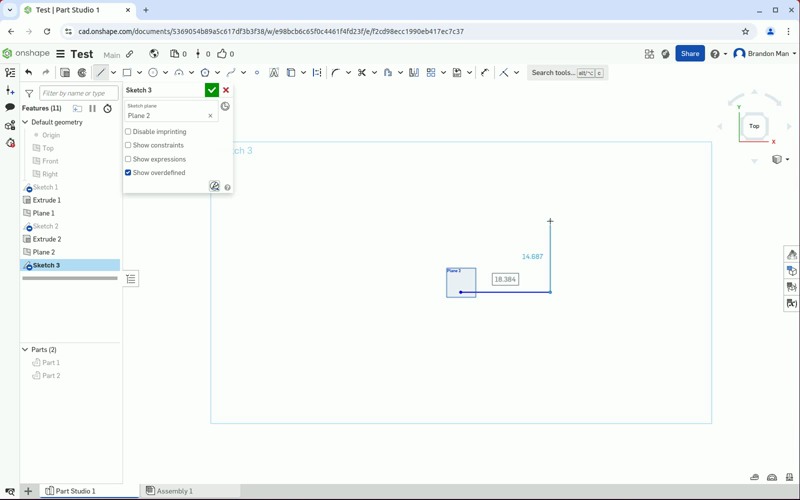
click(550, 220)
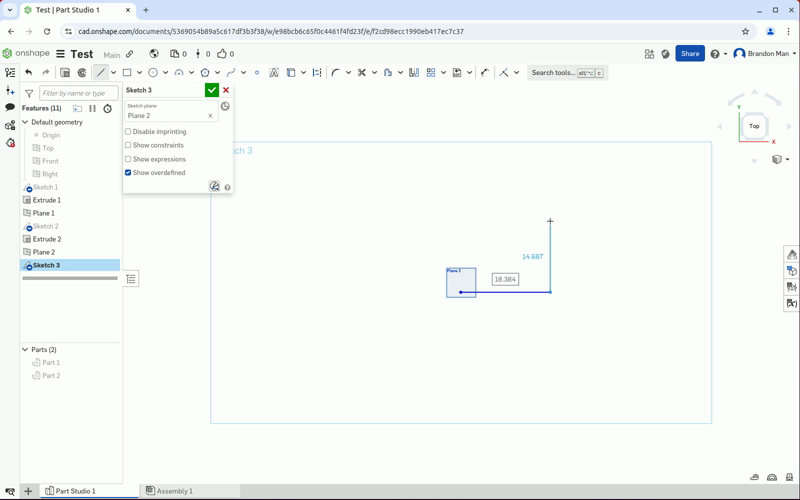
key_up(shift)
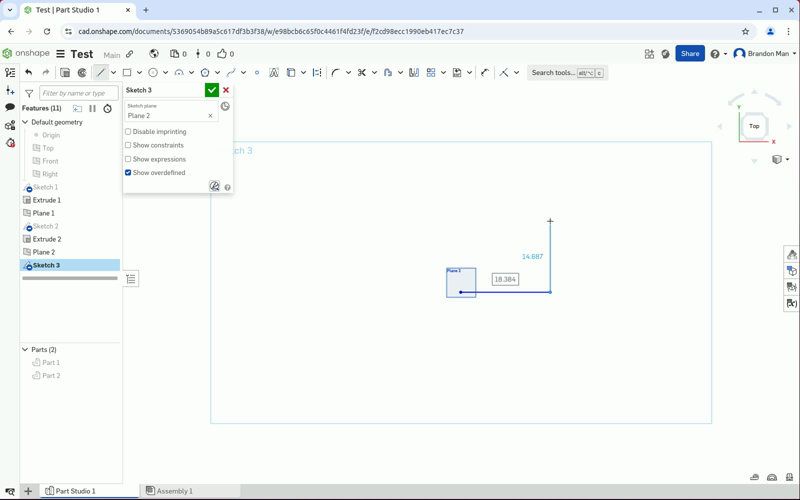
key_down(shift)
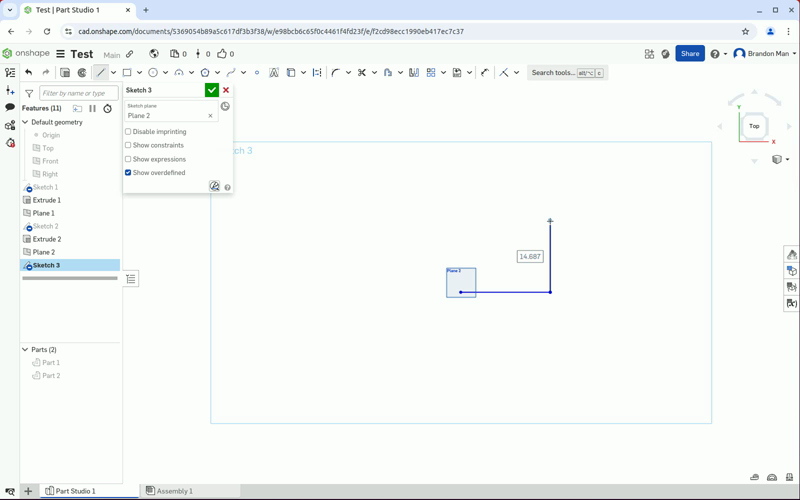
mouse_move(460, 220)
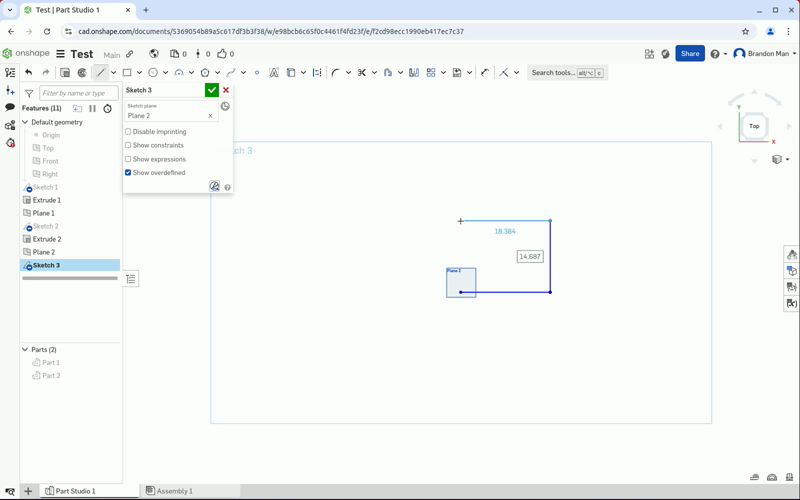
click(460, 220)
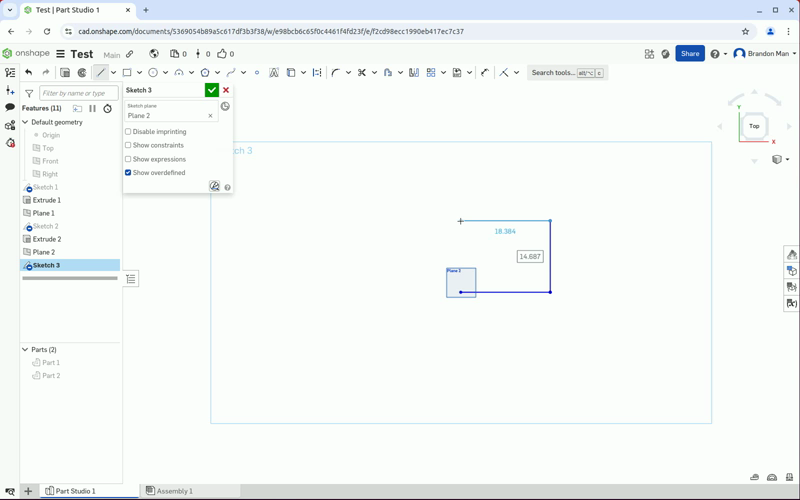
key_up(shift)
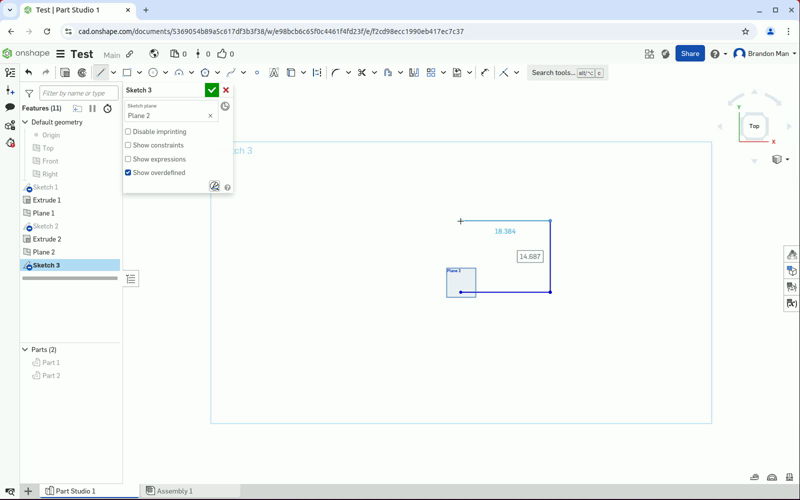
key_down(shift)
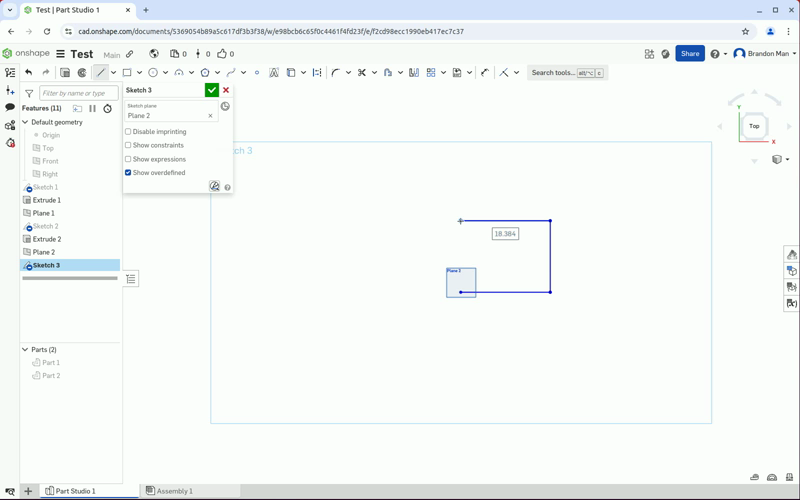
mouse_move(460, 292)
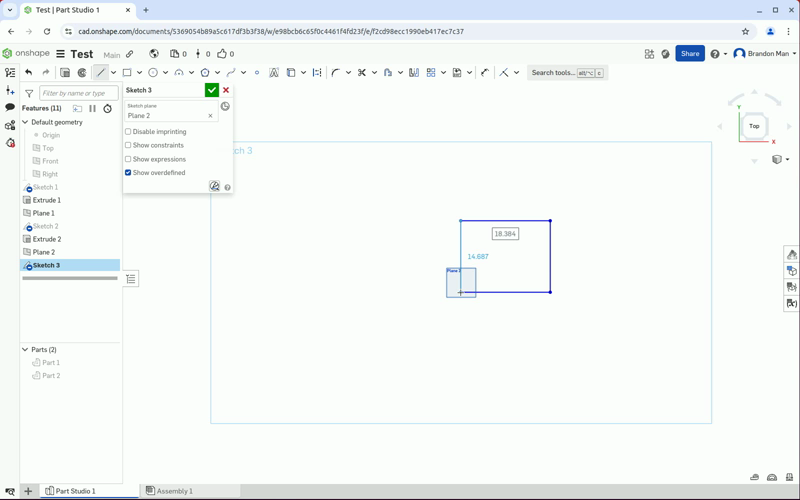
key_up(shift)
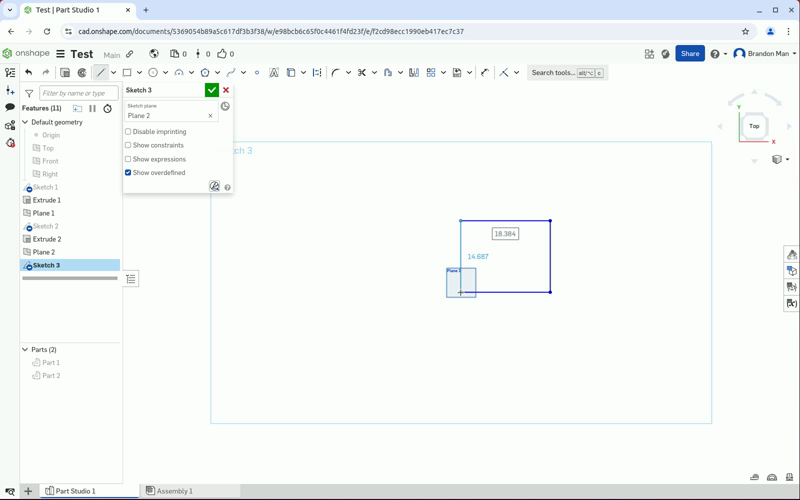
click(460, 292)
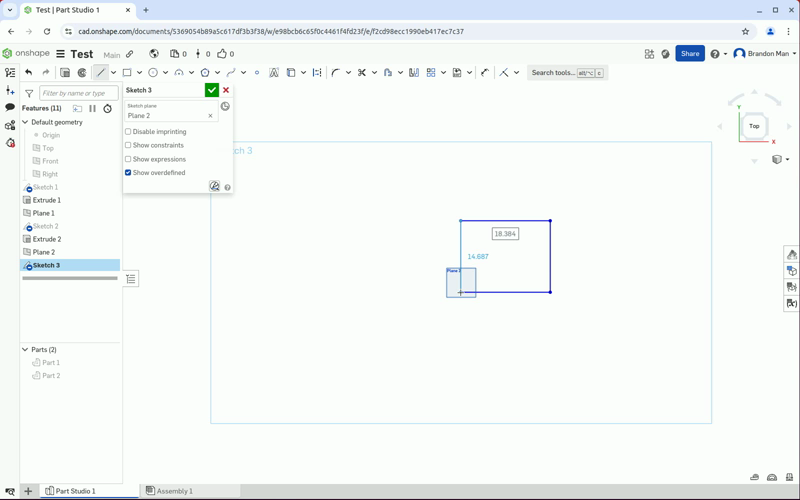
key(esc)
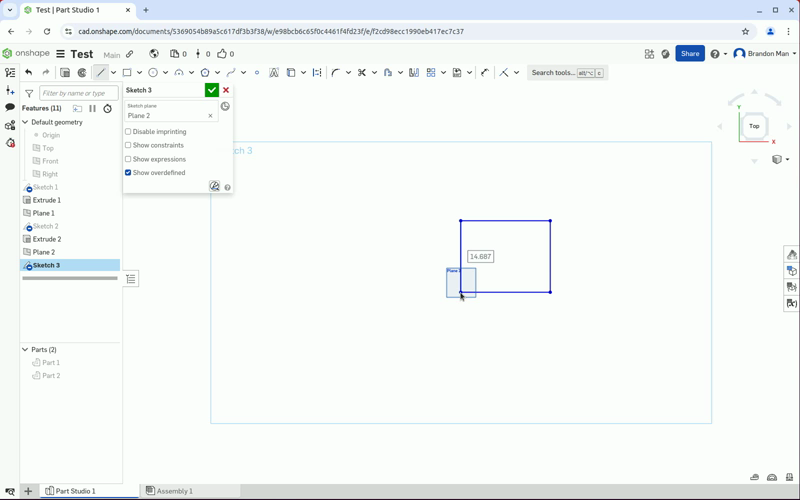
mouse_move(523, 264)
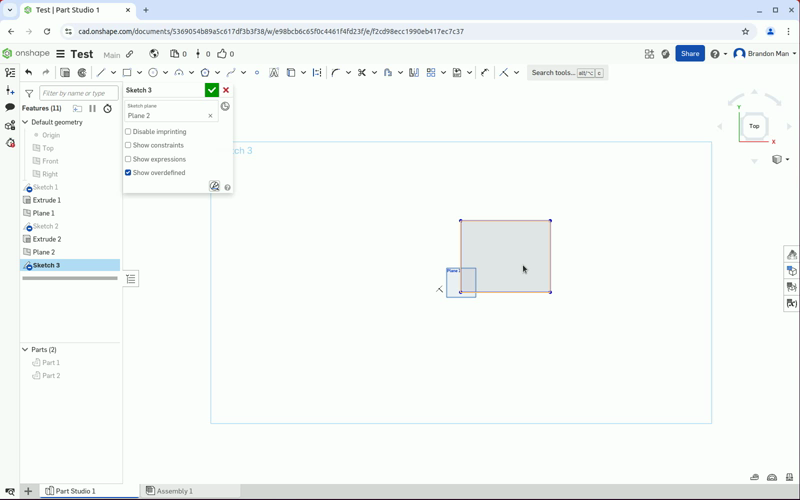
click(523, 264)
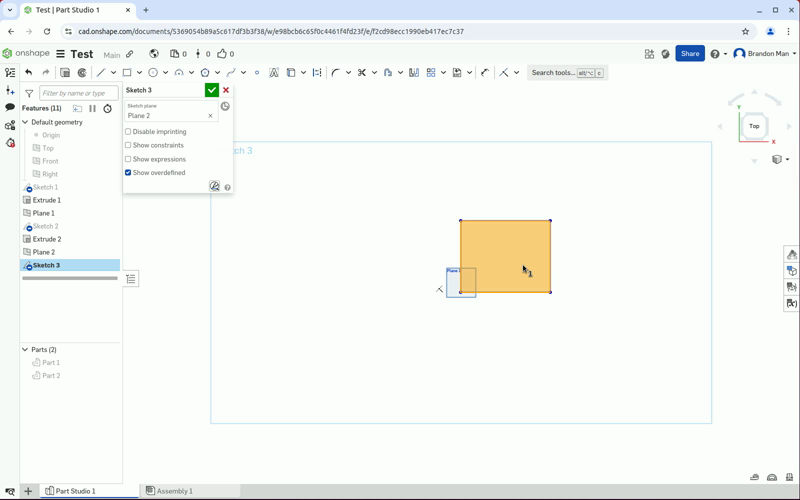
mouse_move(73, 352)
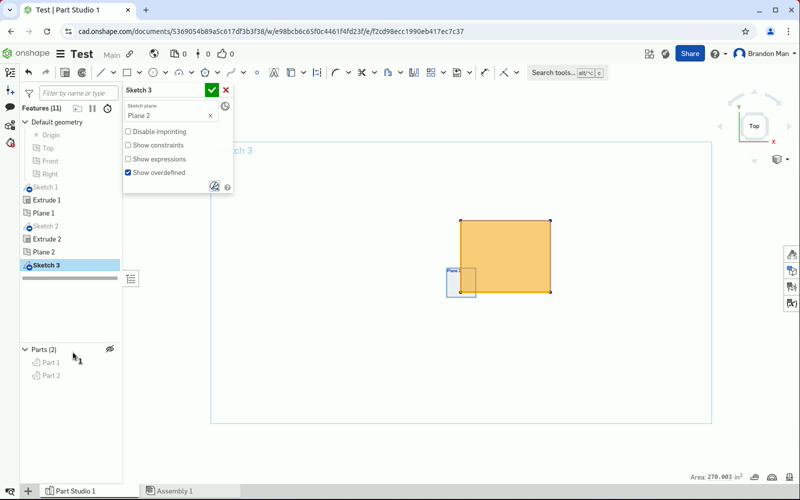
key(shift+y)
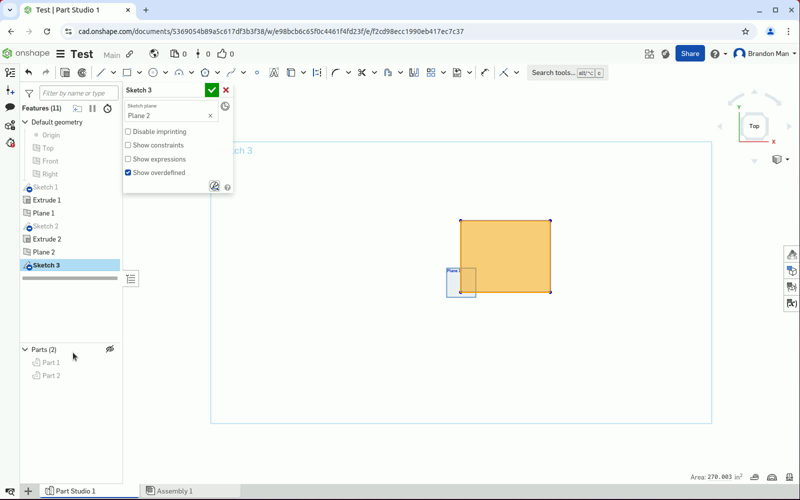
key(shift+e)
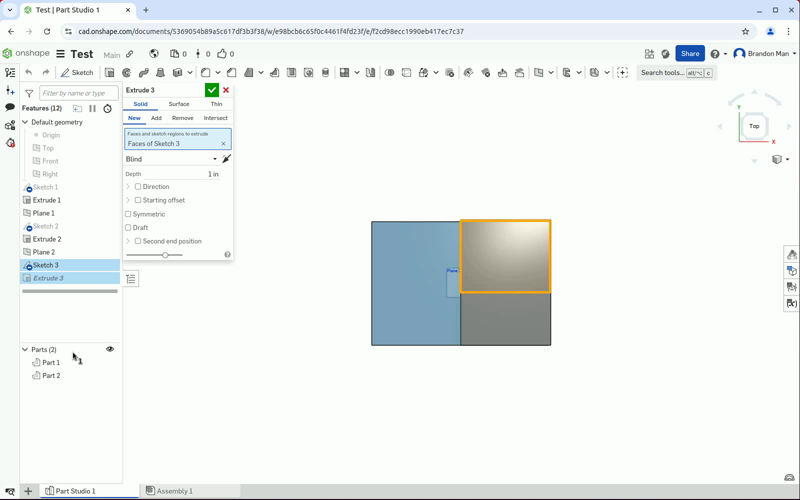
mouse_move(143, 106)
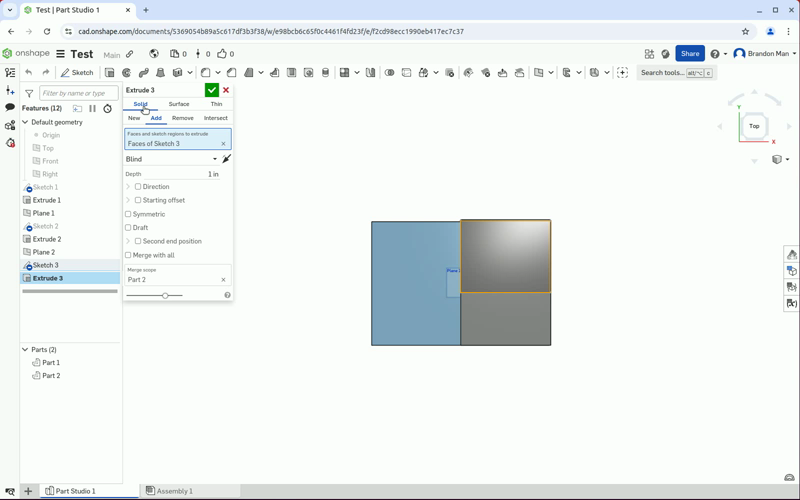
click(143, 106)
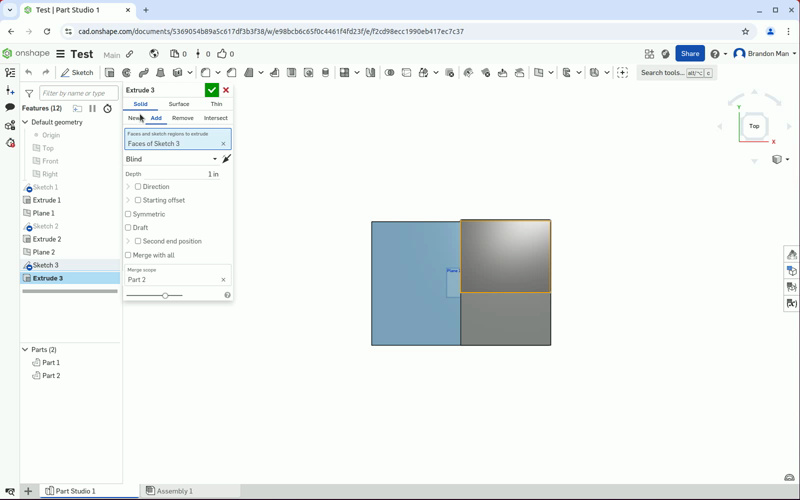
mouse_move(137, 120)
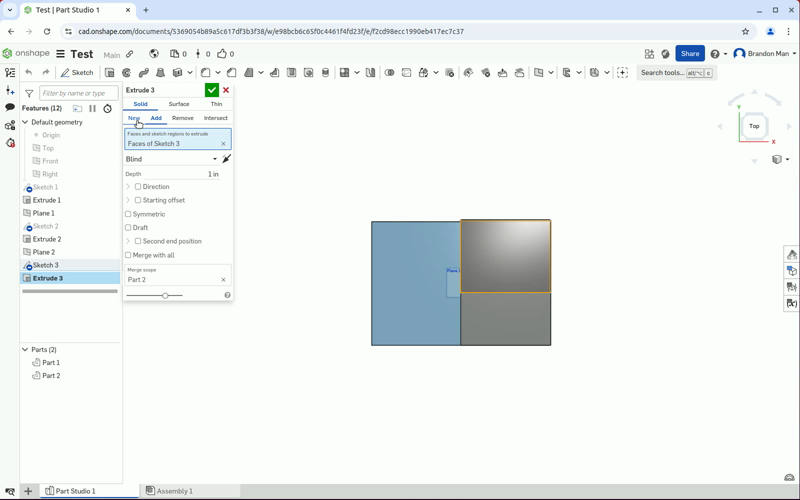
click(137, 120)
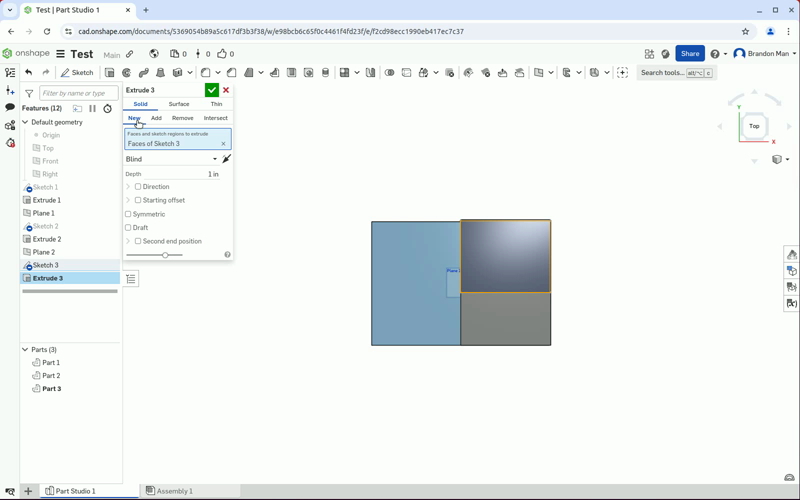
key(tab, 4)
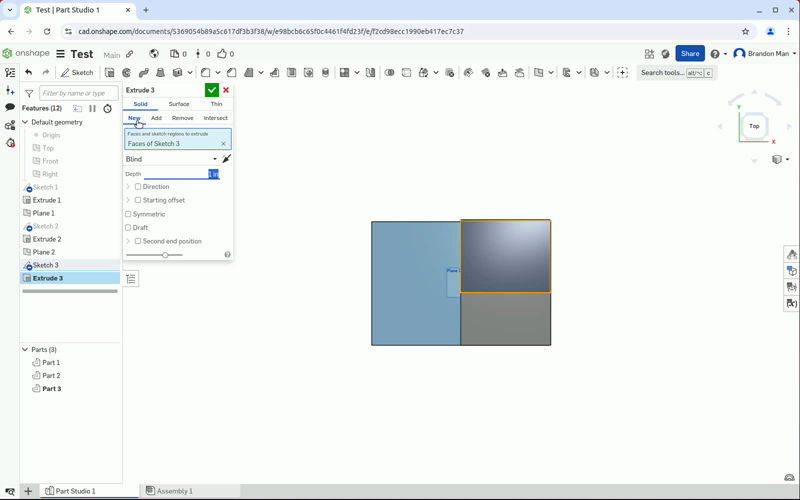
text(4.333)
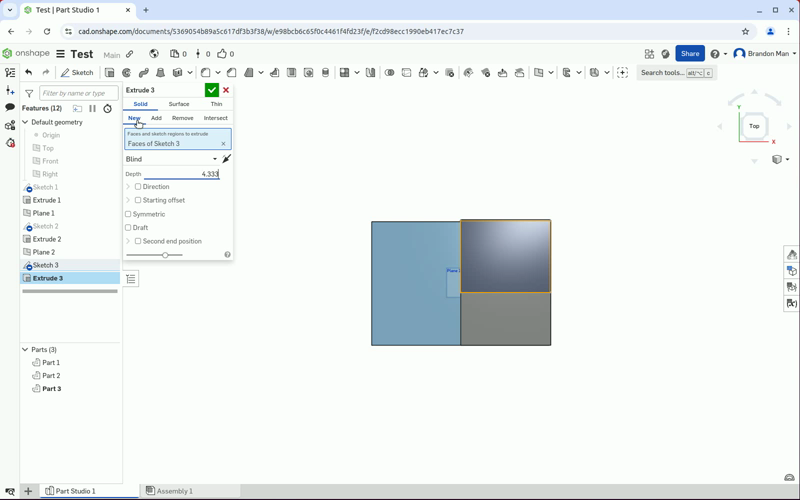
key(enter)
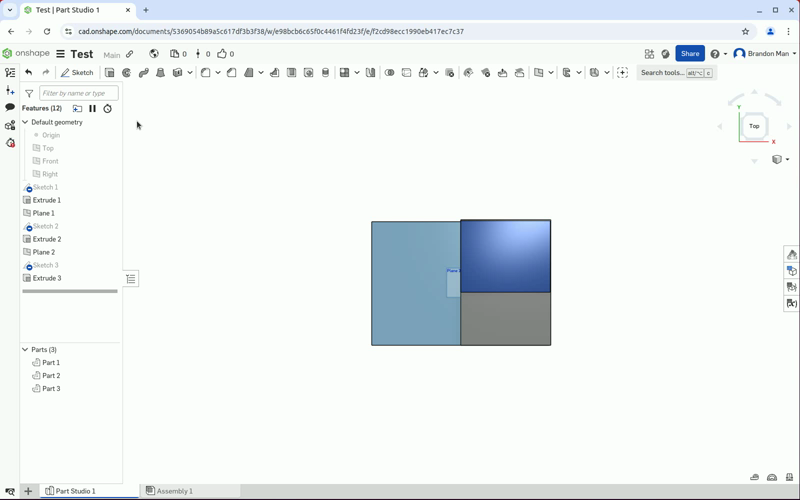
key(shift+h)
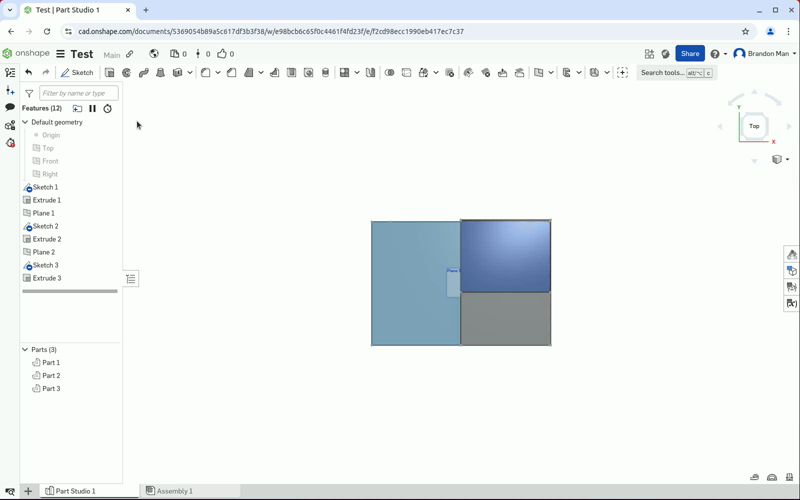
key(shift+h)
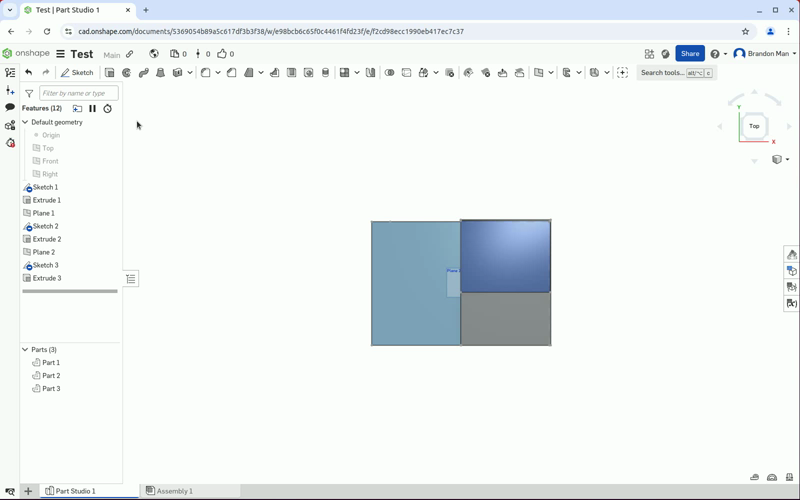
key(shift+7)
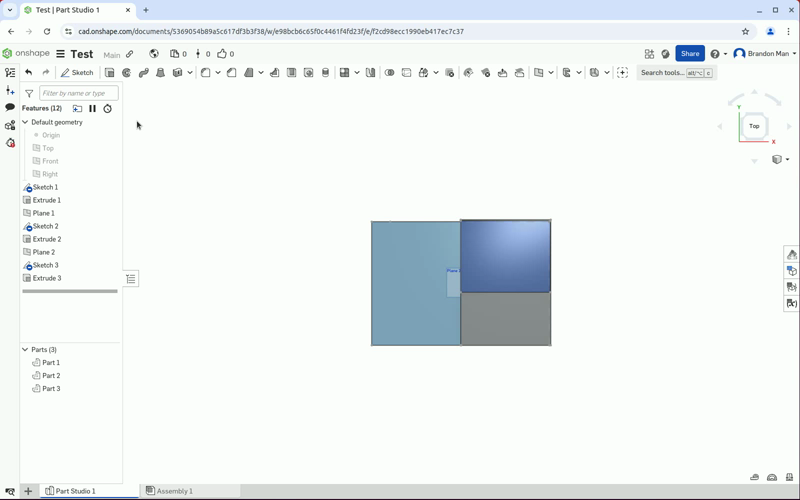
key(up, 3)
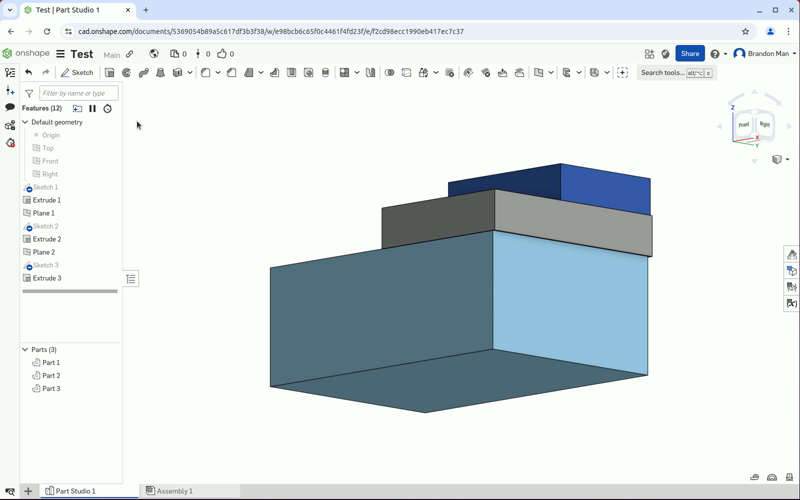
key(left, 3)
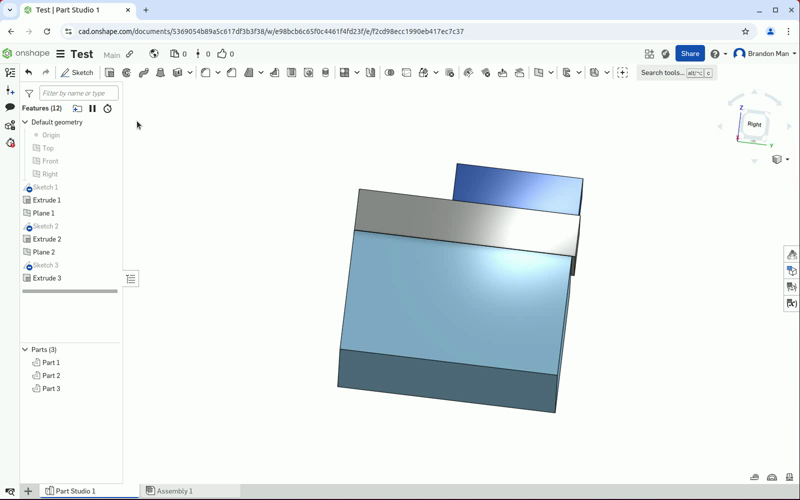
key(right, 3)
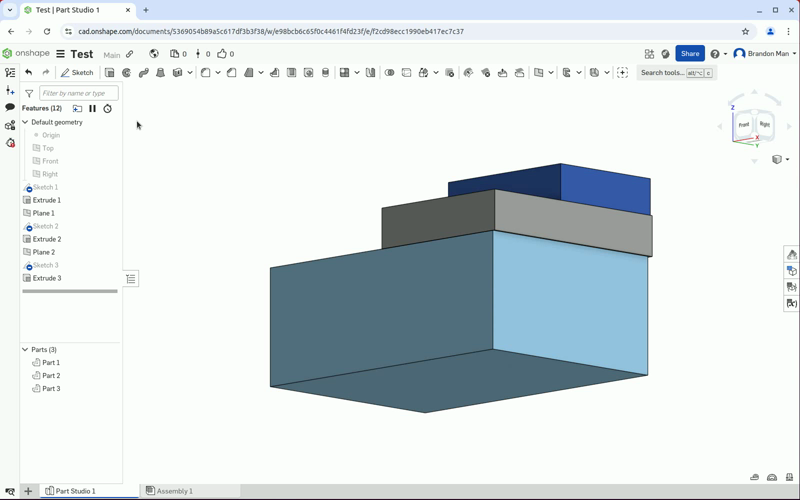
key(down, 3)
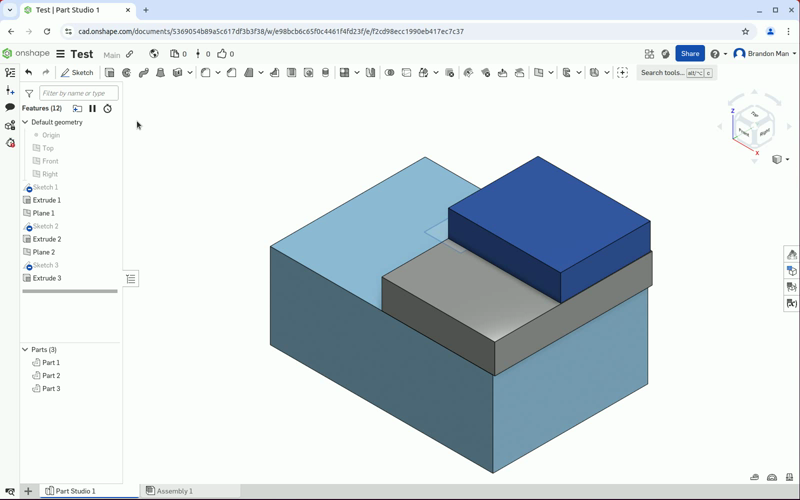
mouse_move(73, 189)
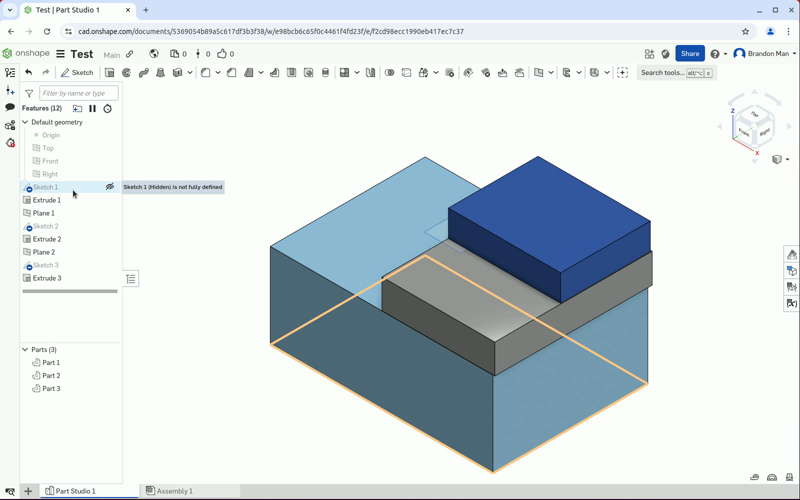
click(73, 189)